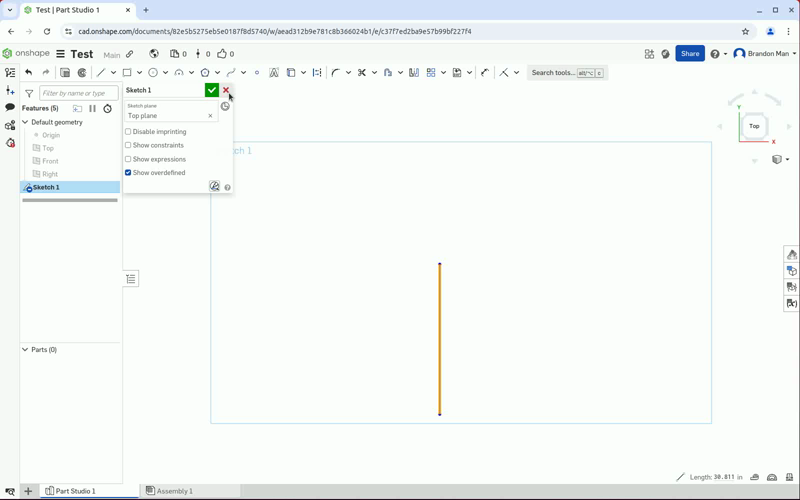
key(shift+h)
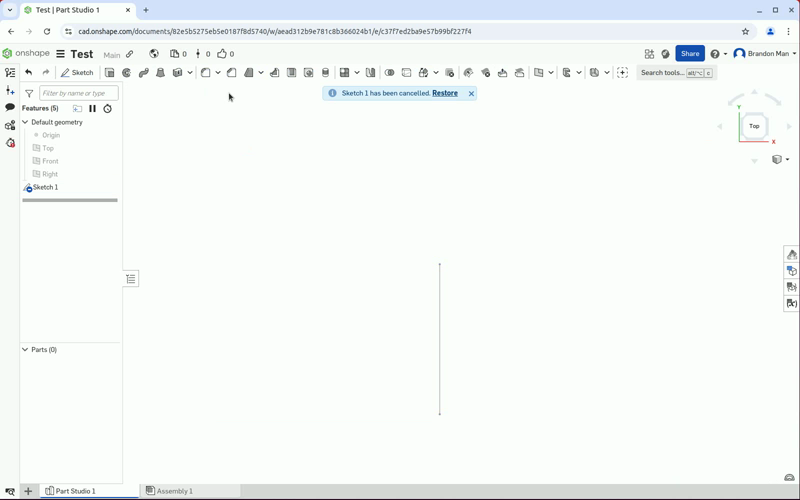
key(shift+s)
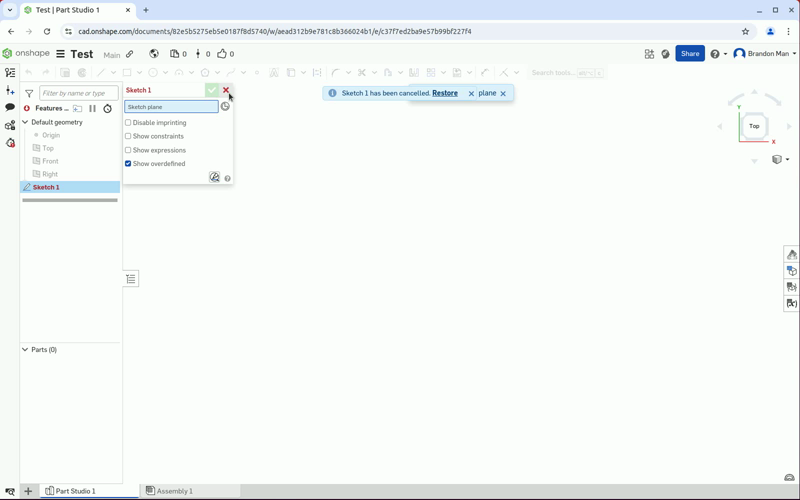
mouse_move(73, 150)
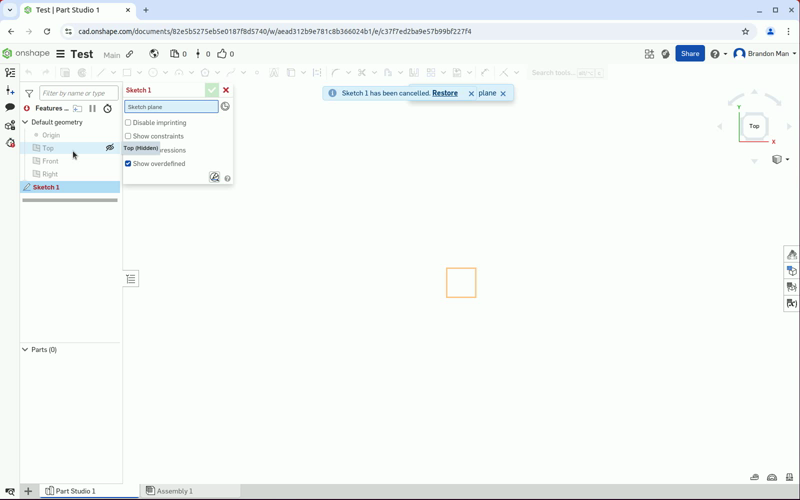
click(73, 150)
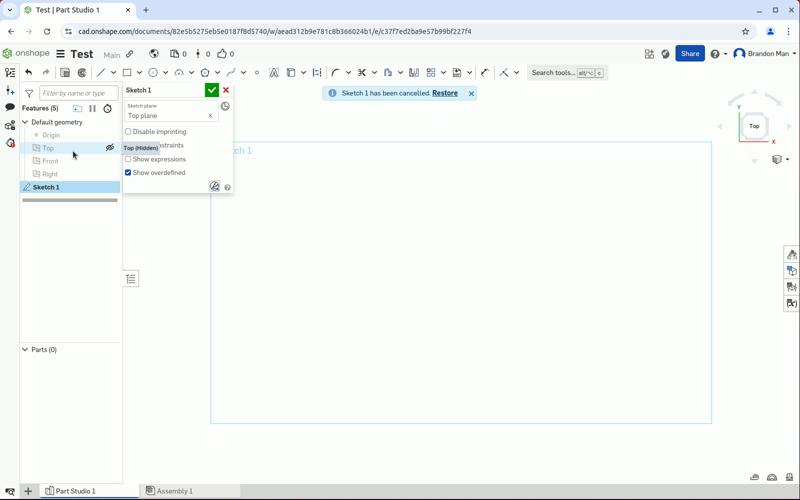
mouse_move(73, 352)
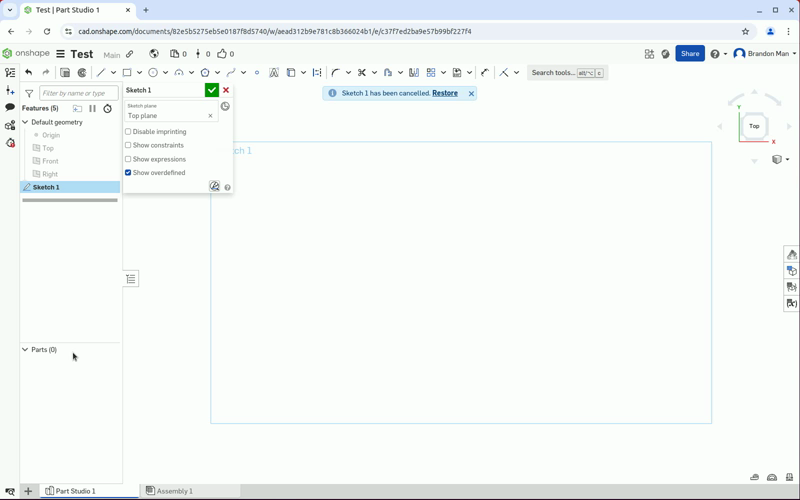
key(y)
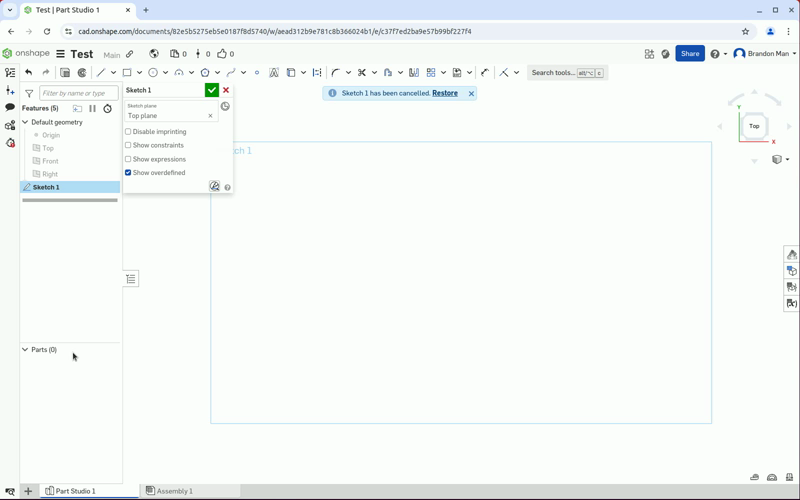
key(l)
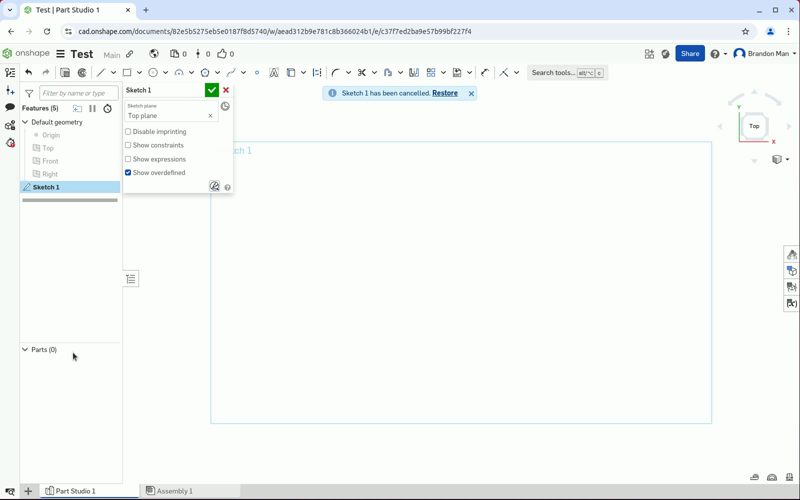
key_down(shift)
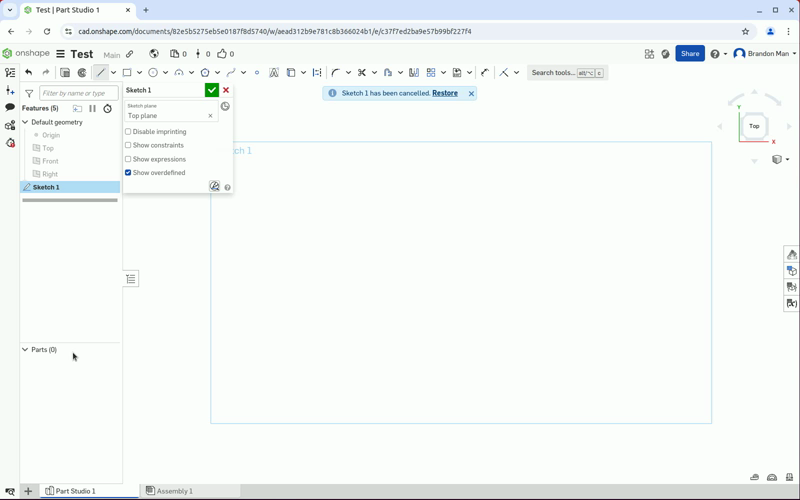
mouse_move(348, 333)
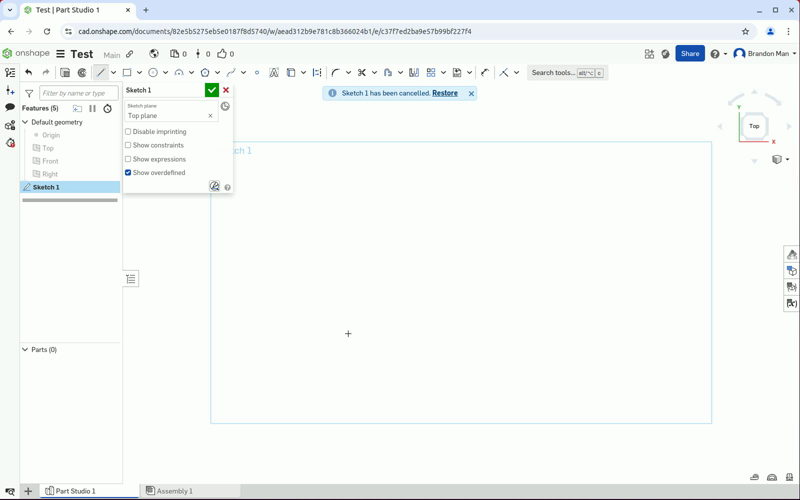
click(348, 333)
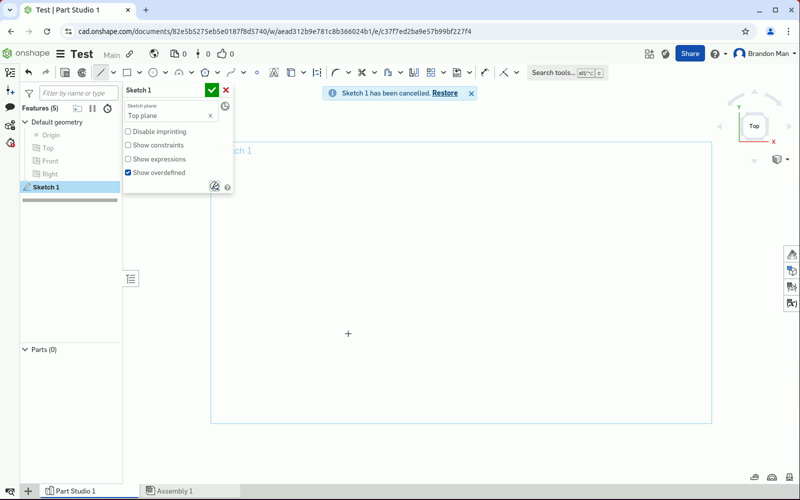
key_up(shift)
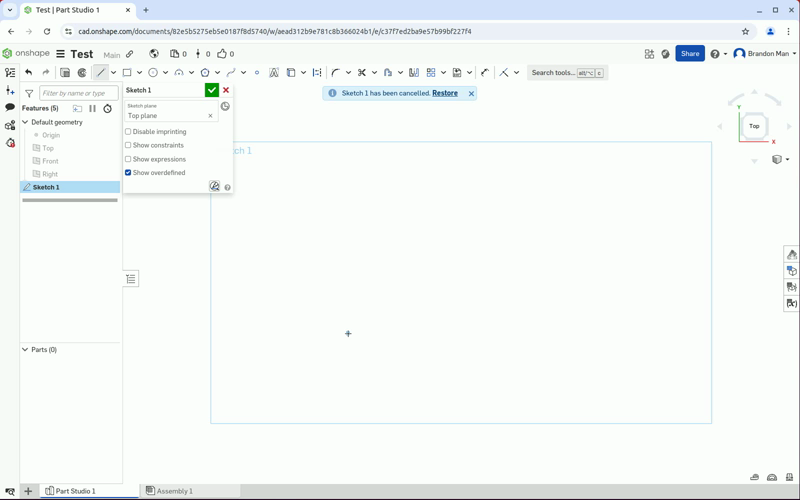
key_down(shift)
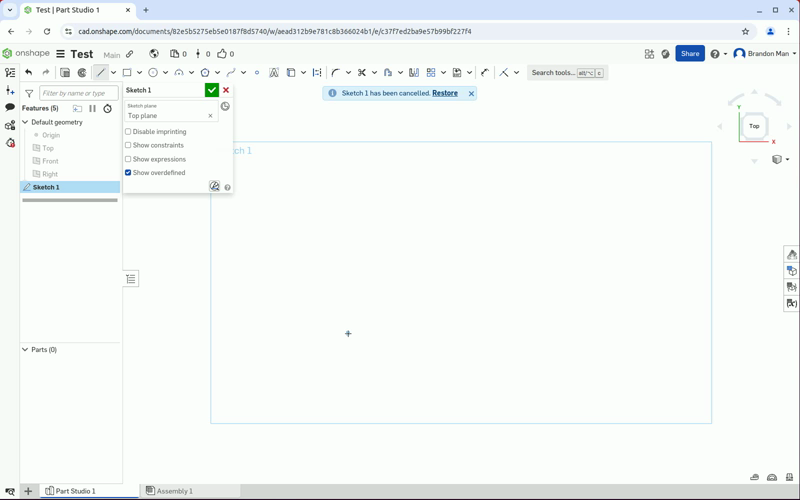
mouse_move(572, 333)
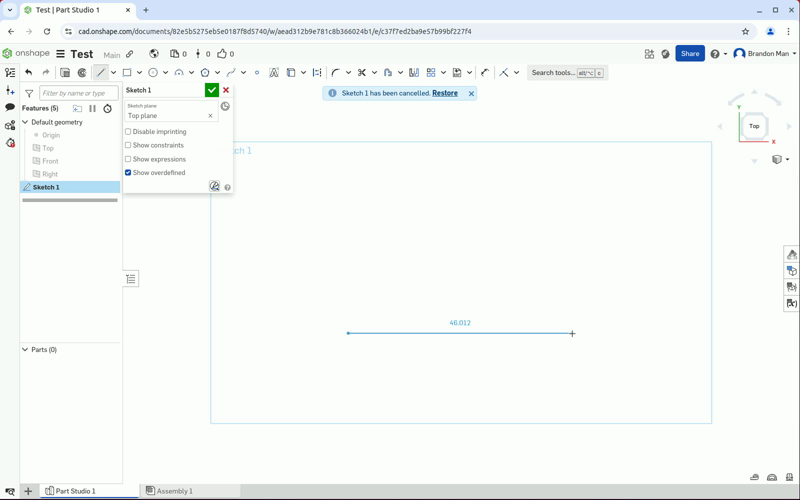
click(572, 333)
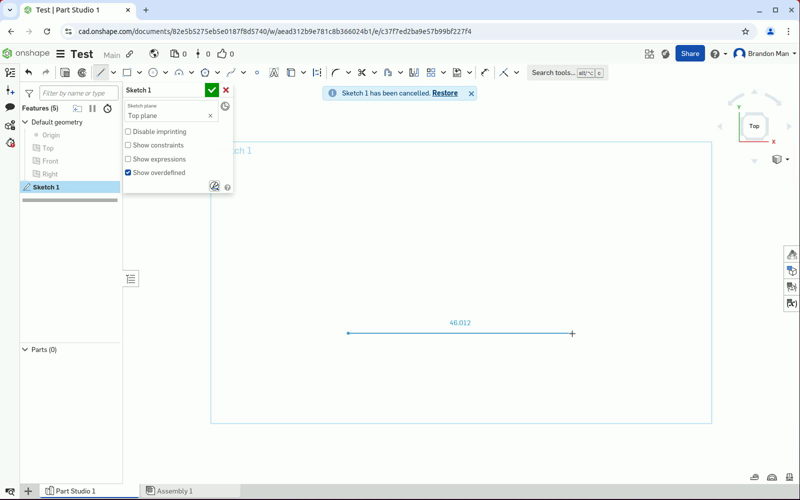
key_up(shift)
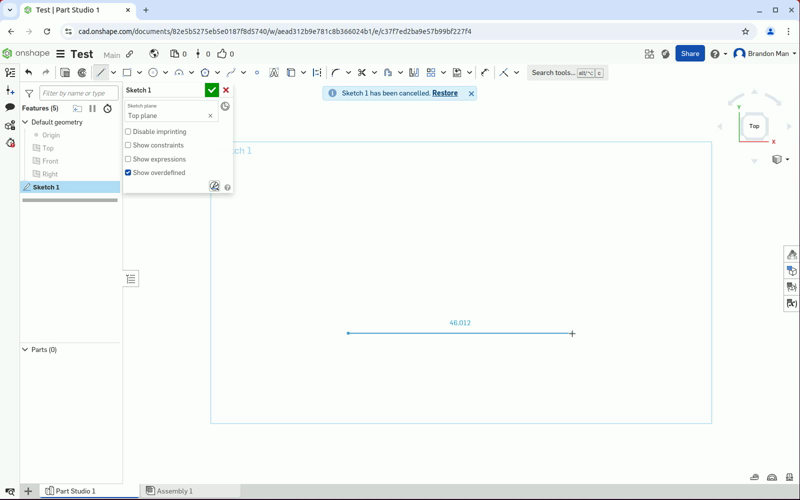
key_down(shift)
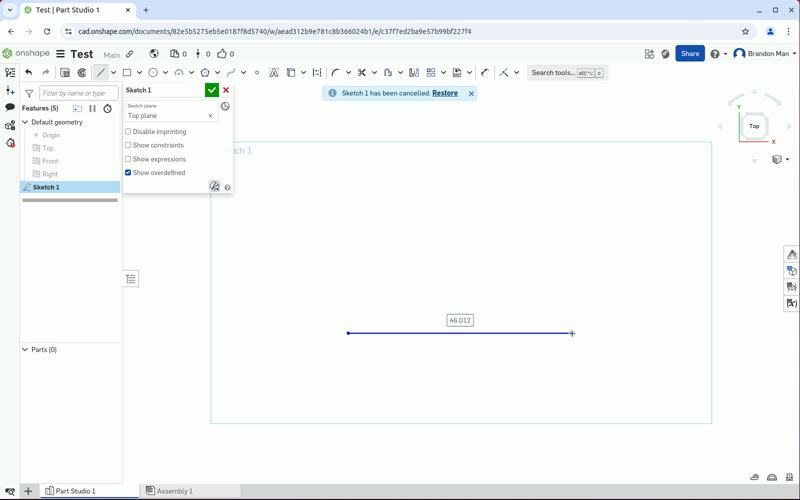
mouse_move(572, 234)
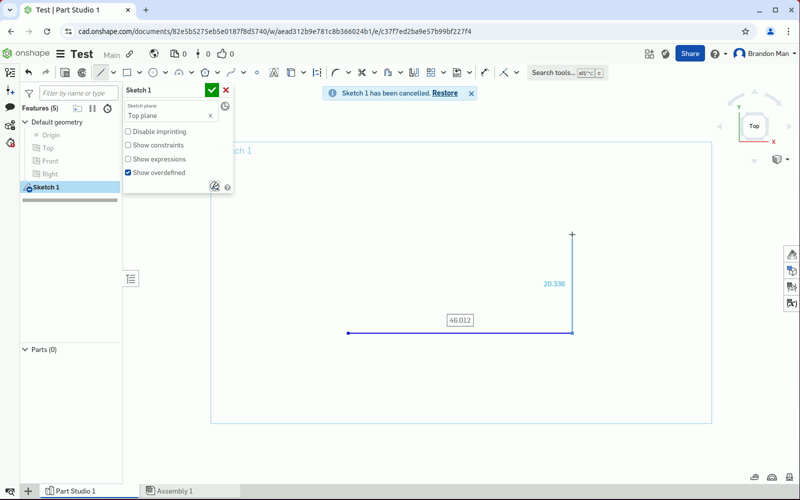
click(572, 234)
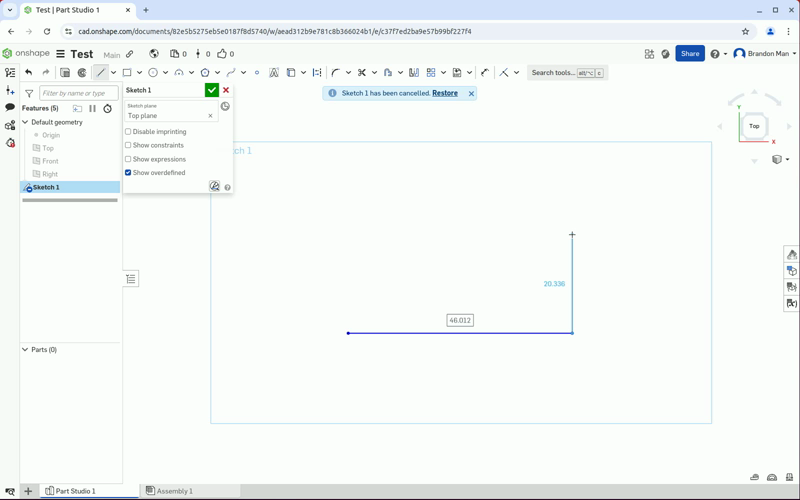
key_up(shift)
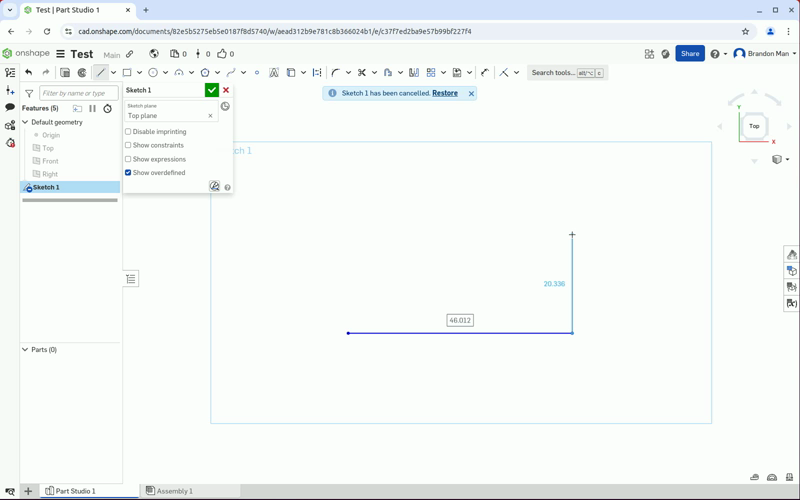
key_down(shift)
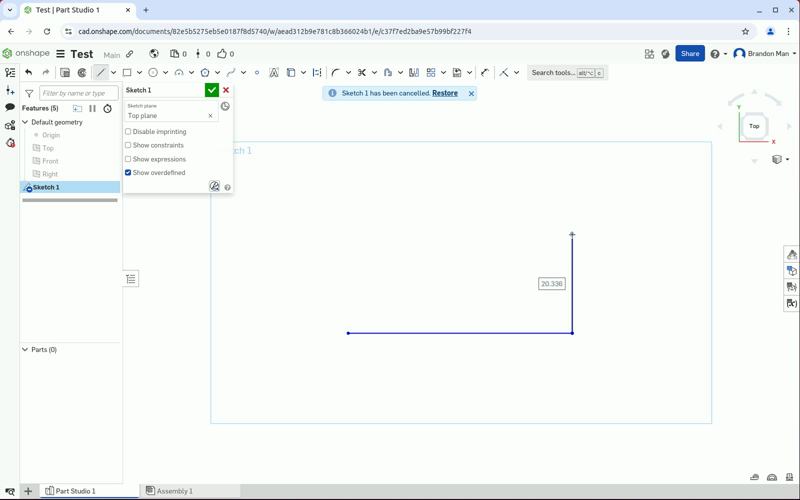
mouse_move(348, 234)
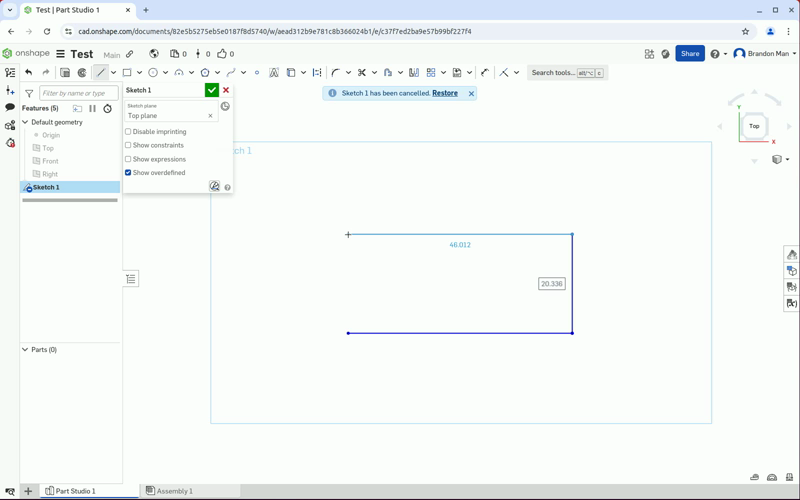
click(348, 234)
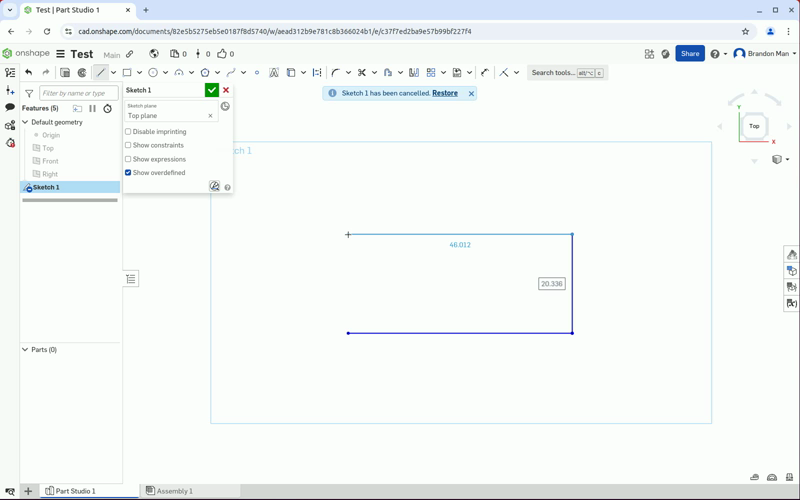
key_up(shift)
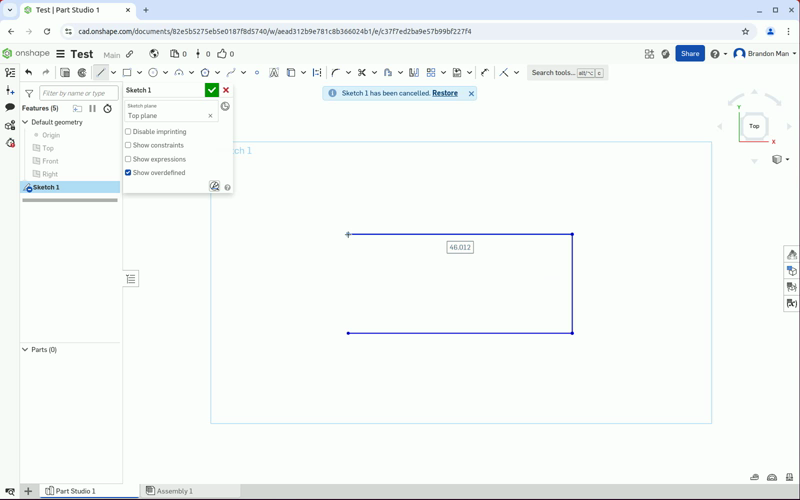
key_down(shift)
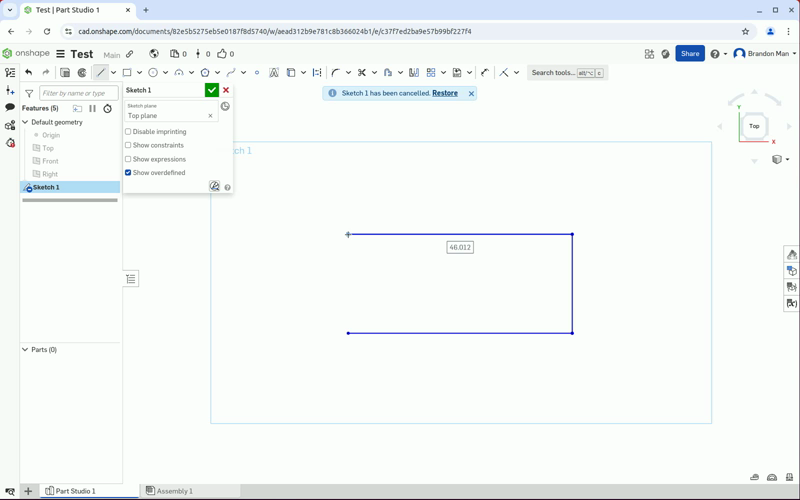
mouse_move(348, 333)
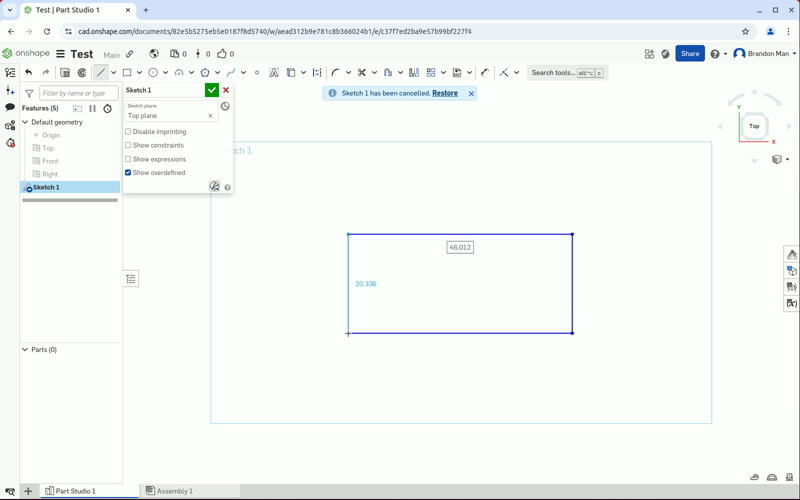
key_up(shift)
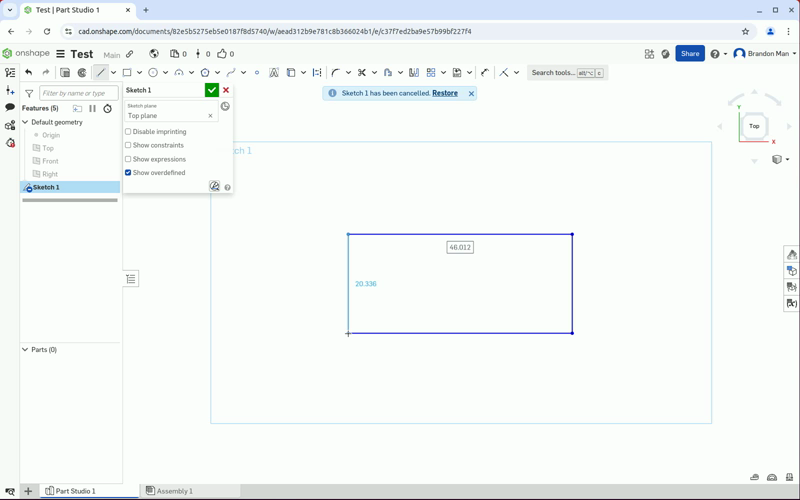
click(348, 333)
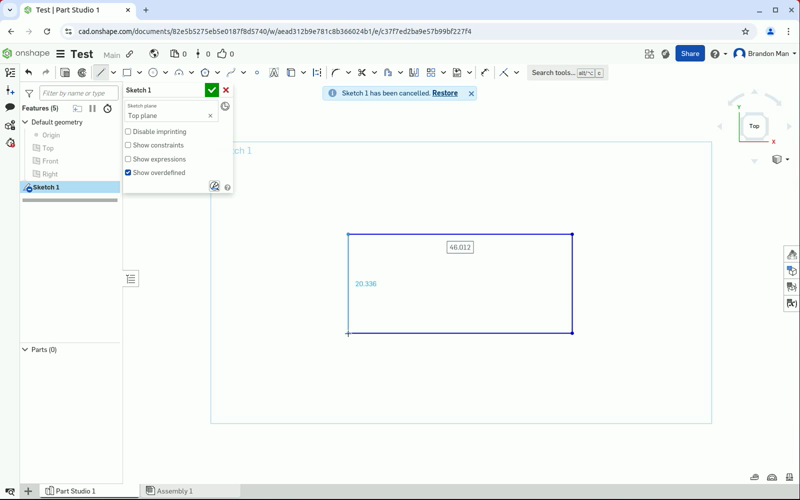
key(esc)
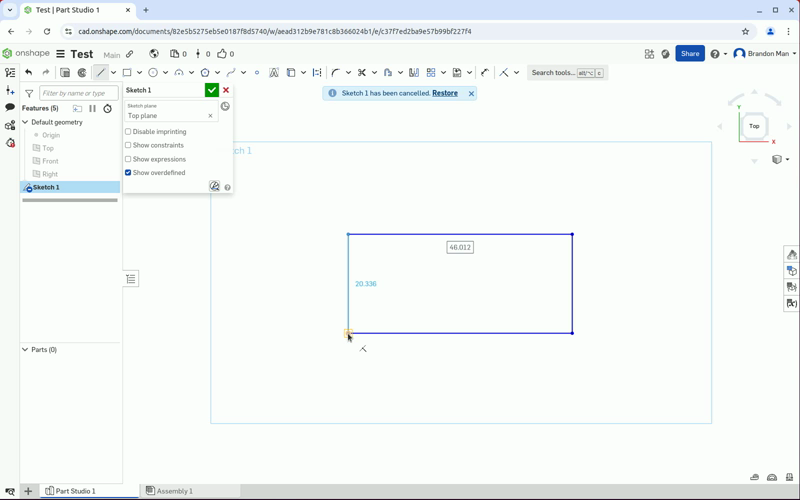
key(c)
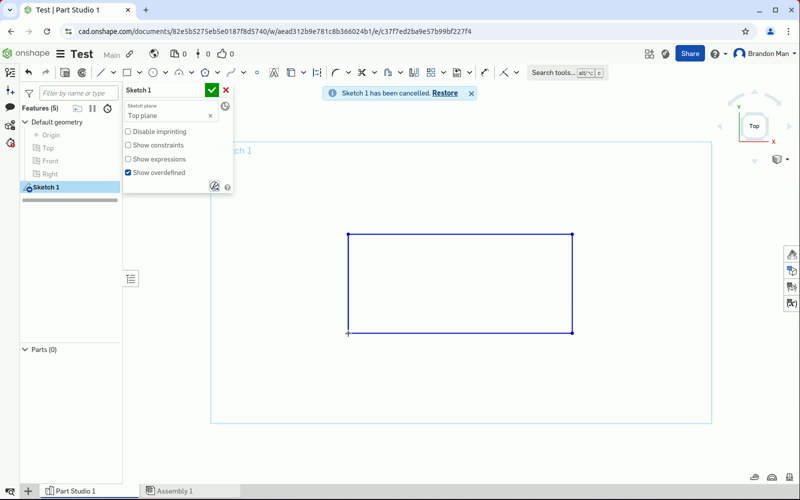
key_down(shift)
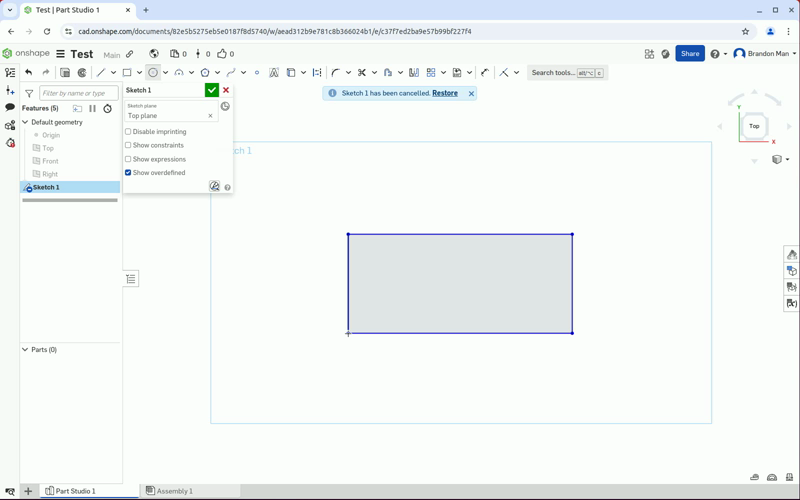
mouse_move(461, 283)
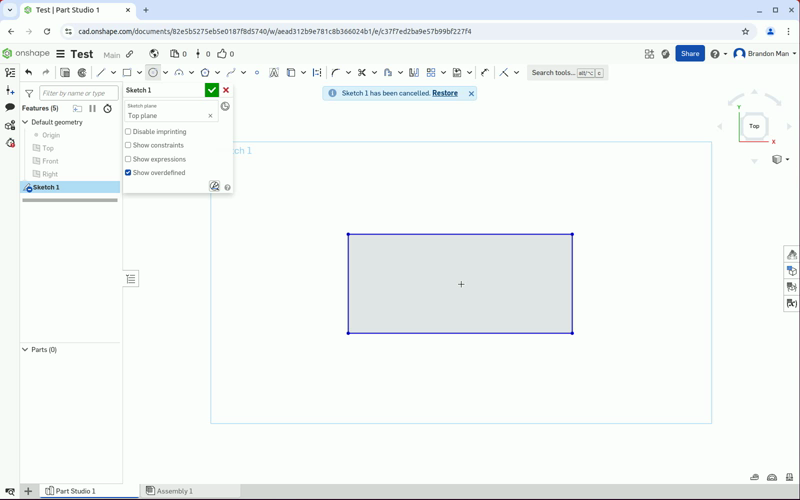
click(461, 283)
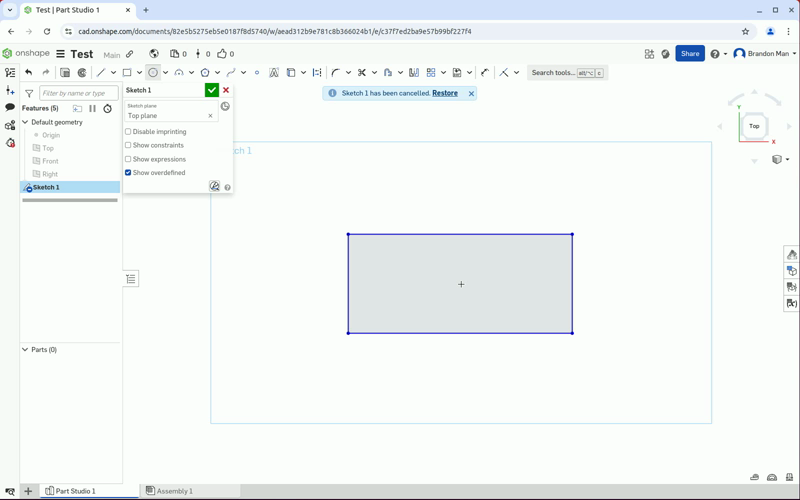
key_up(shift)
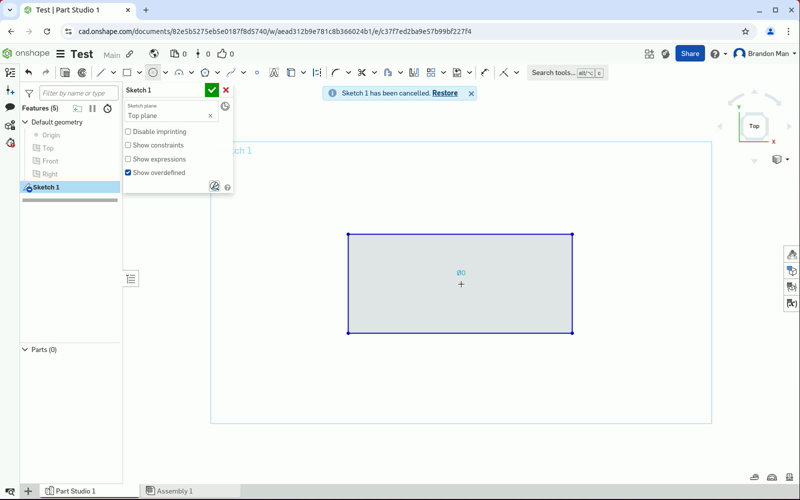
mouse_move(475, 283)
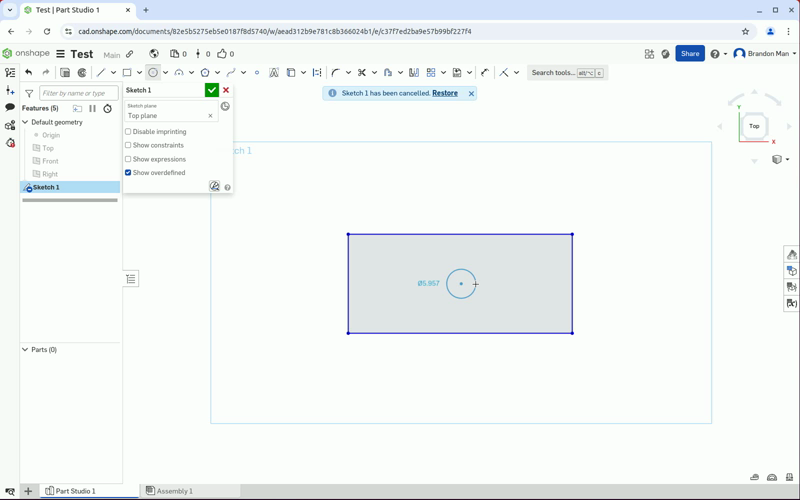
click(475, 283)
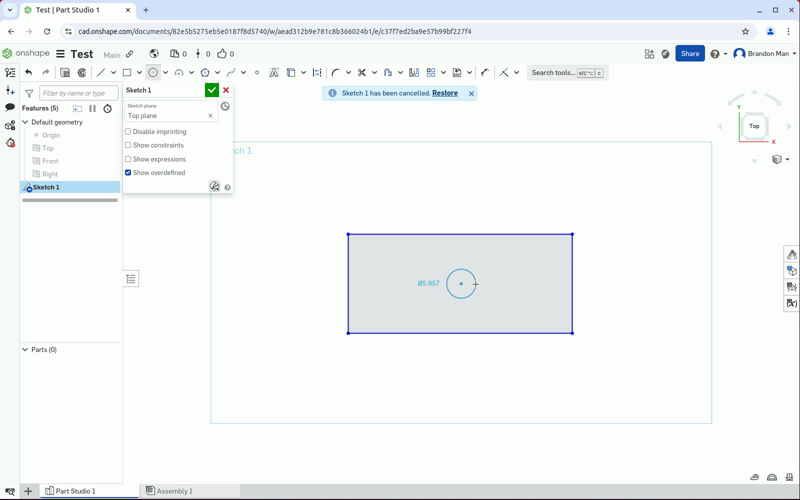
key(esc)
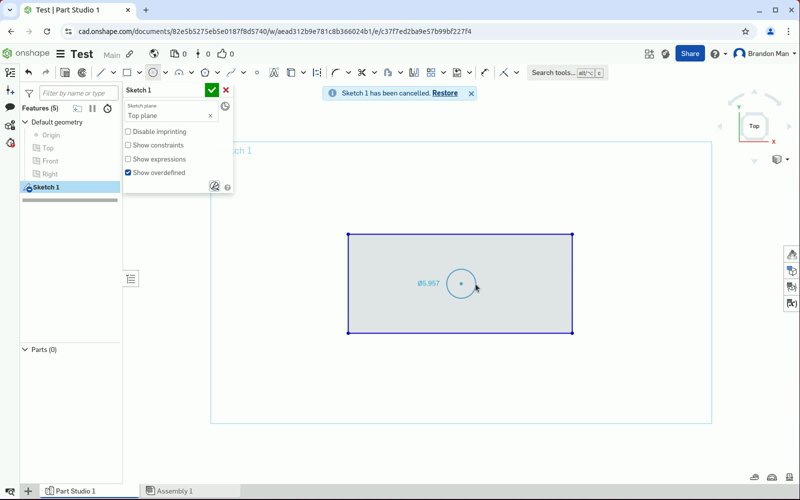
mouse_move(496, 298)
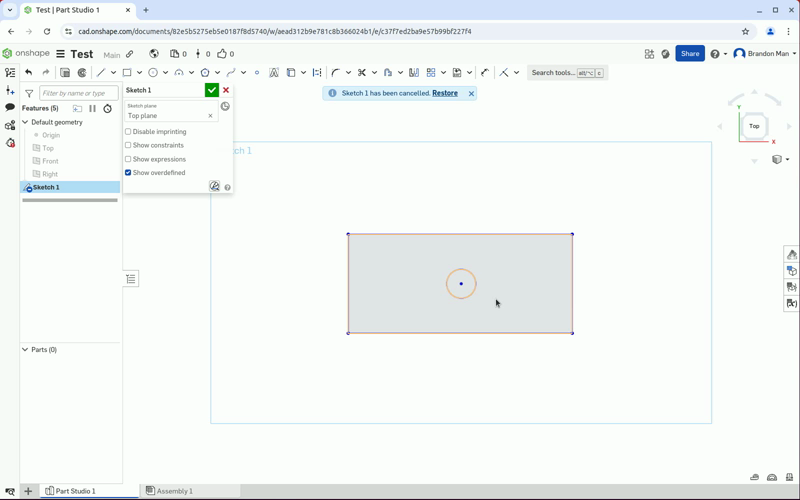
click(496, 298)
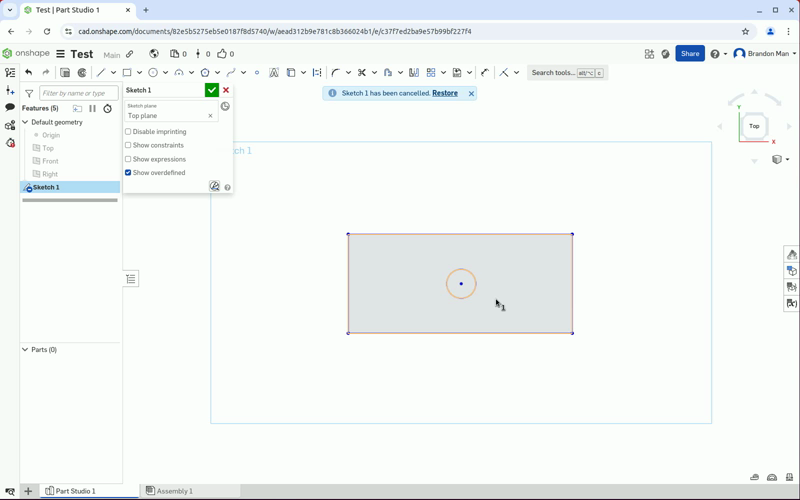
mouse_move(73, 352)
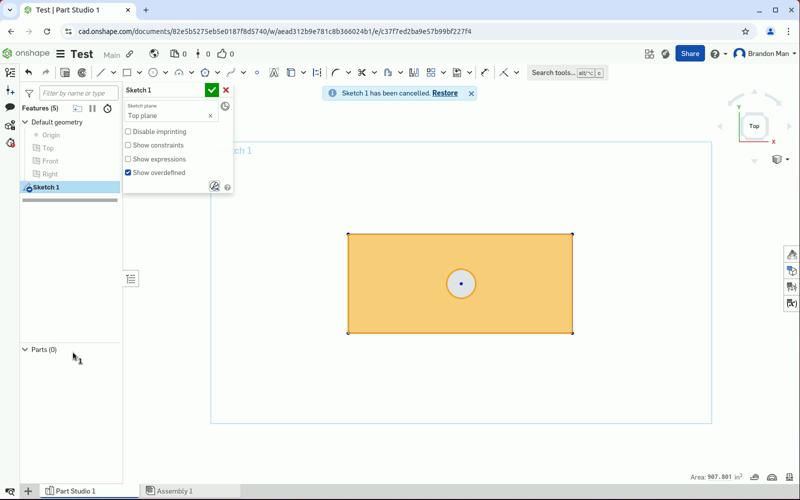
key(shift+y)
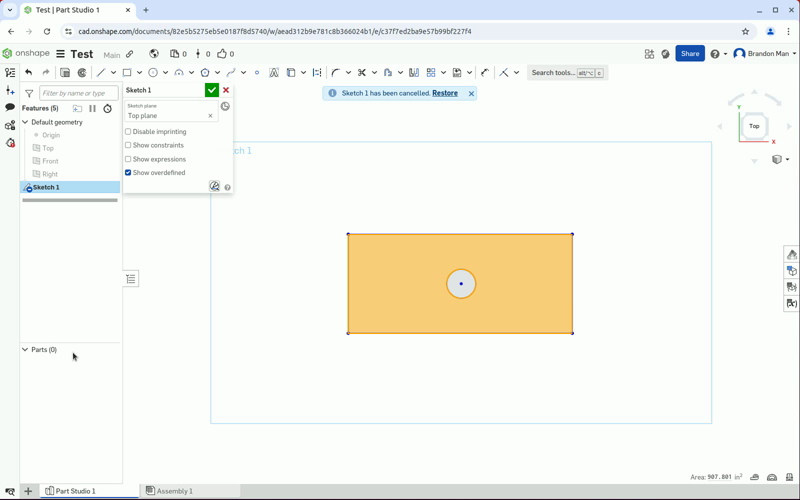
key(shift+e)
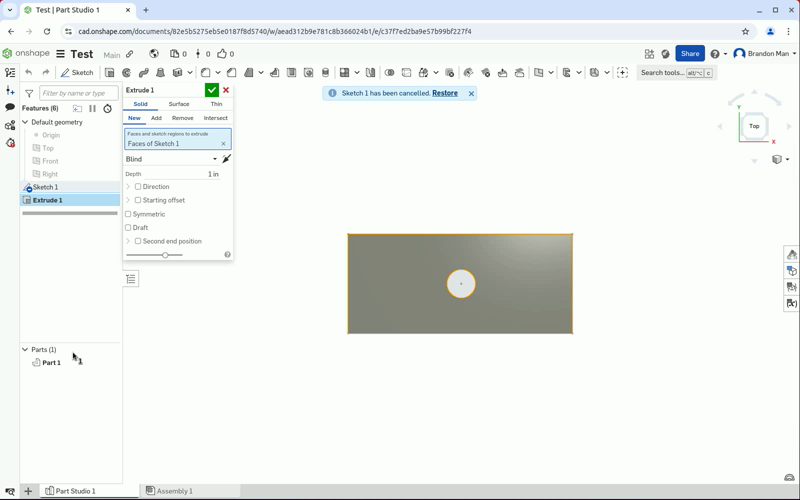
mouse_move(143, 106)
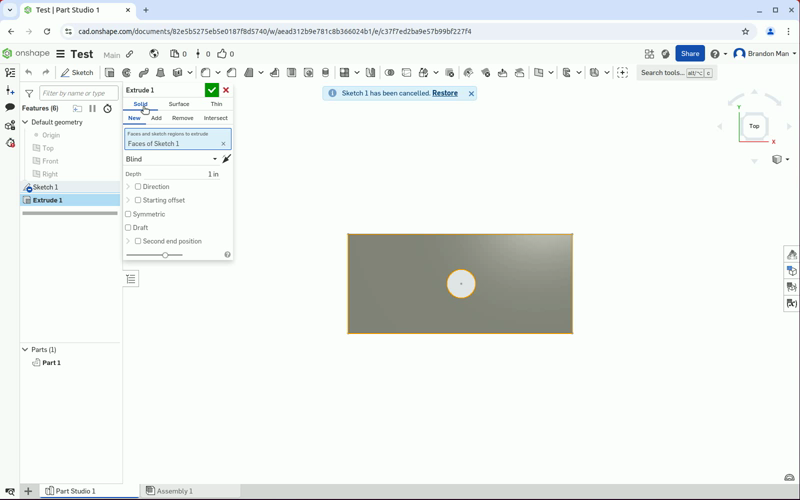
click(143, 106)
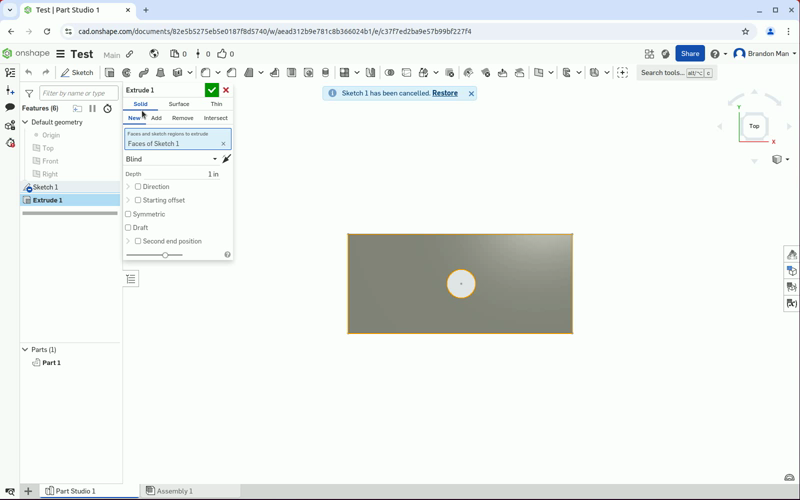
mouse_move(137, 120)
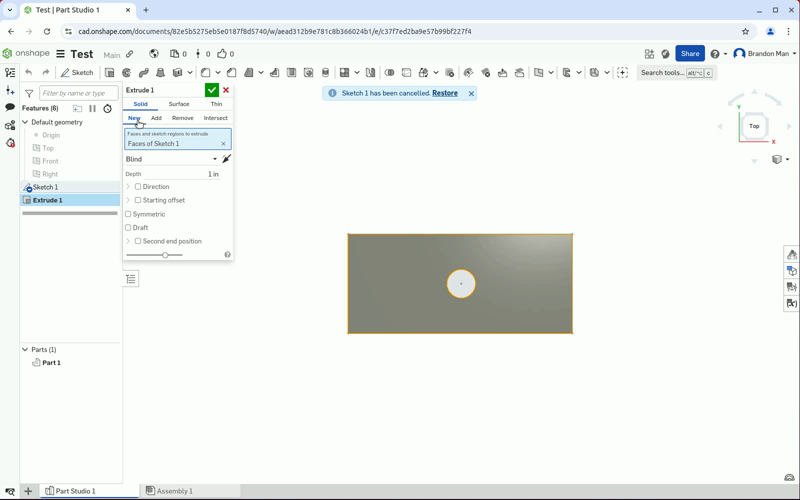
click(137, 120)
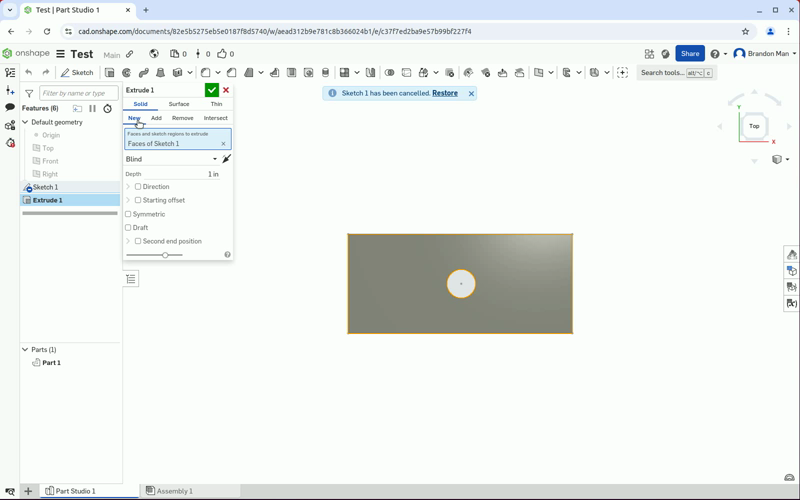
key(tab, 4)
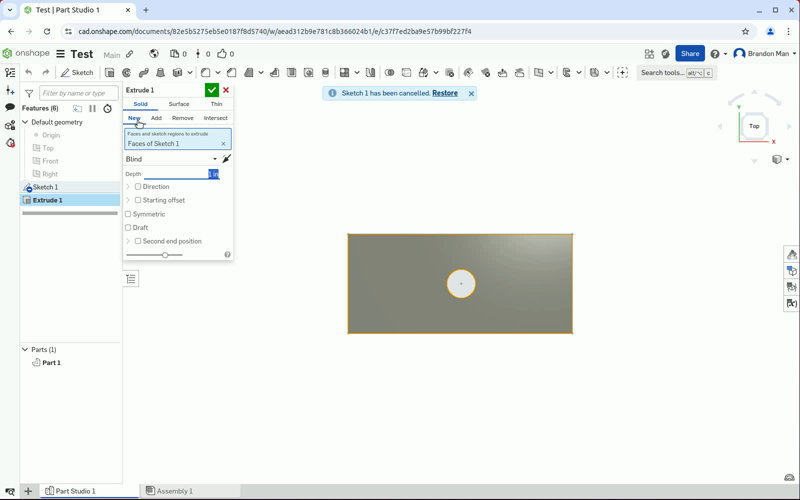
text(5.536)
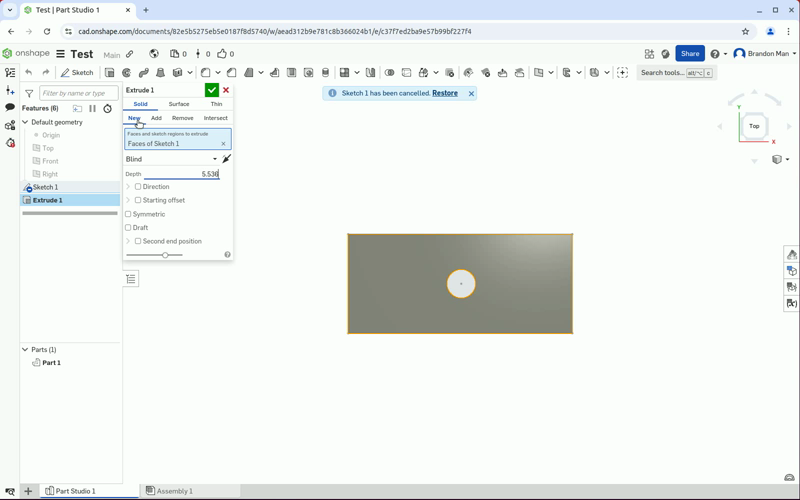
key(enter)
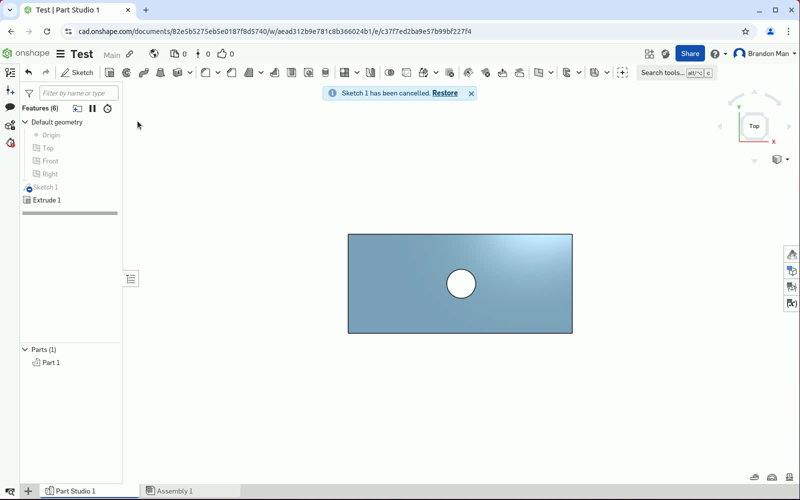
key(shift+h)
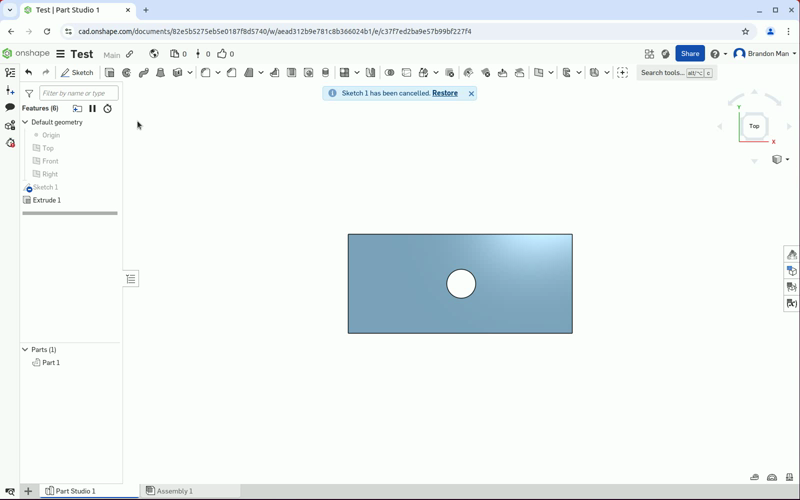
key(shift+h)
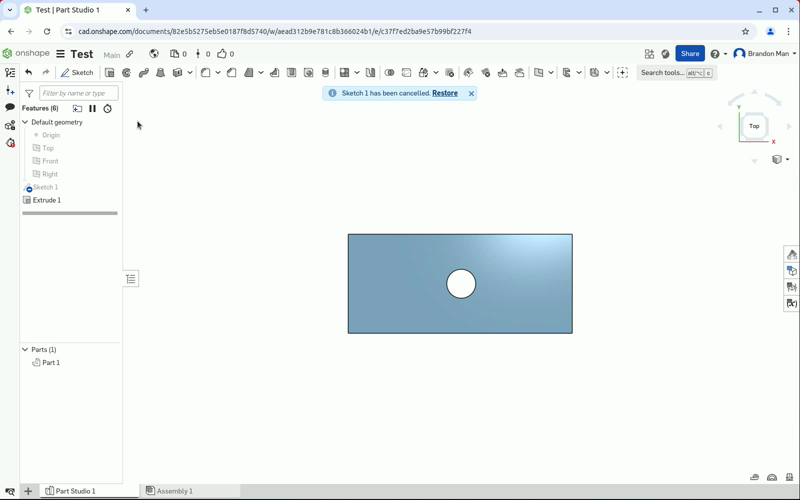
mouse_move(73, 189)
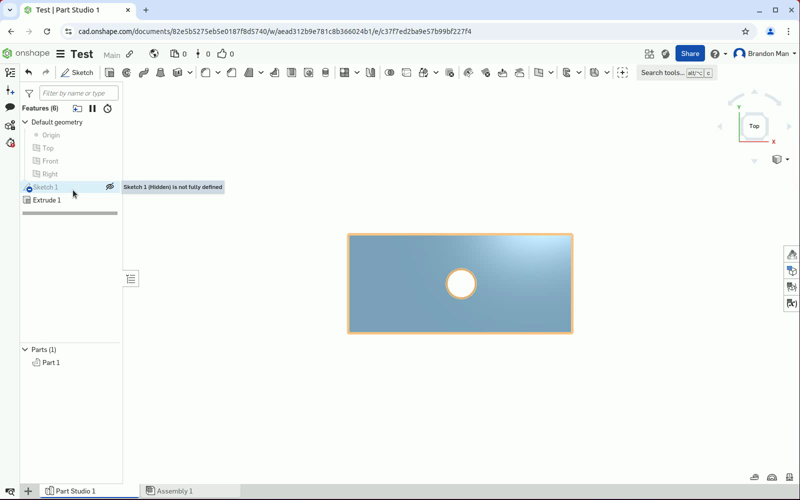
click(73, 189)
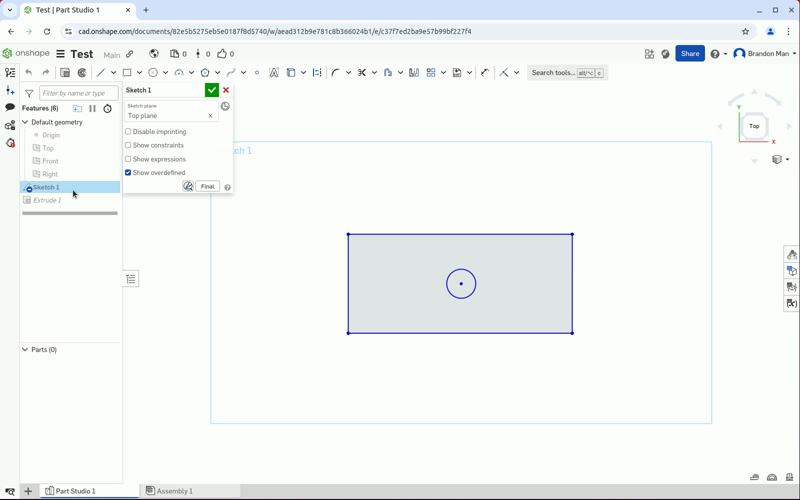
mouse_move(229, 92)
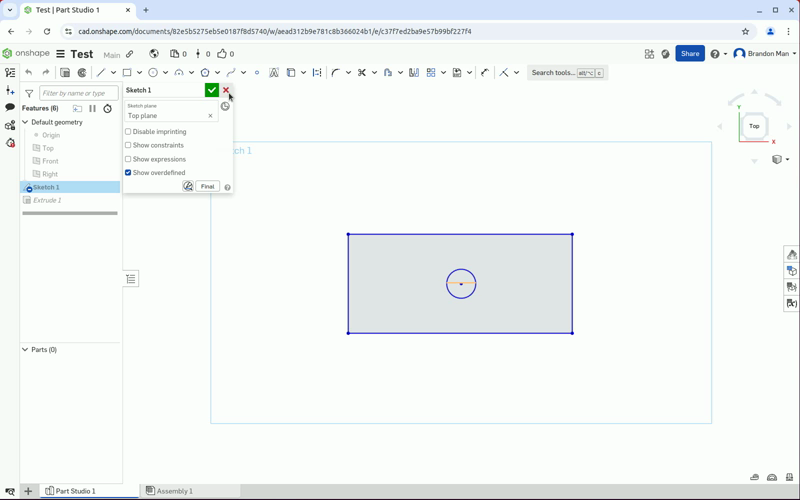
click(229, 92)
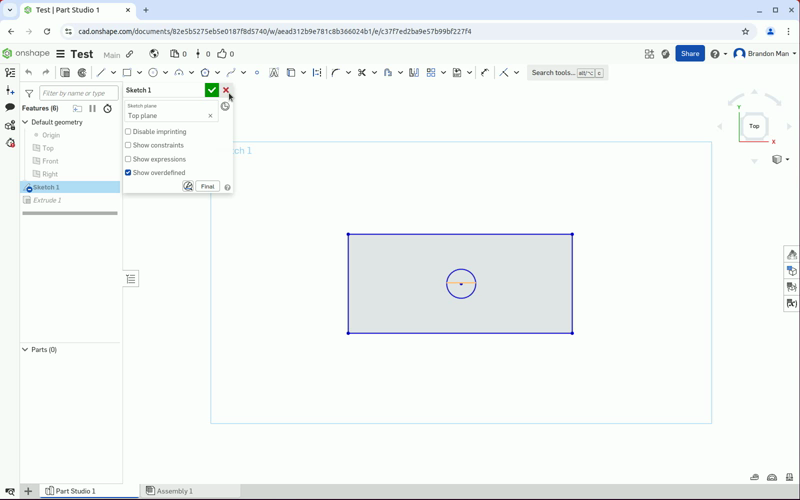
key(shift+s)
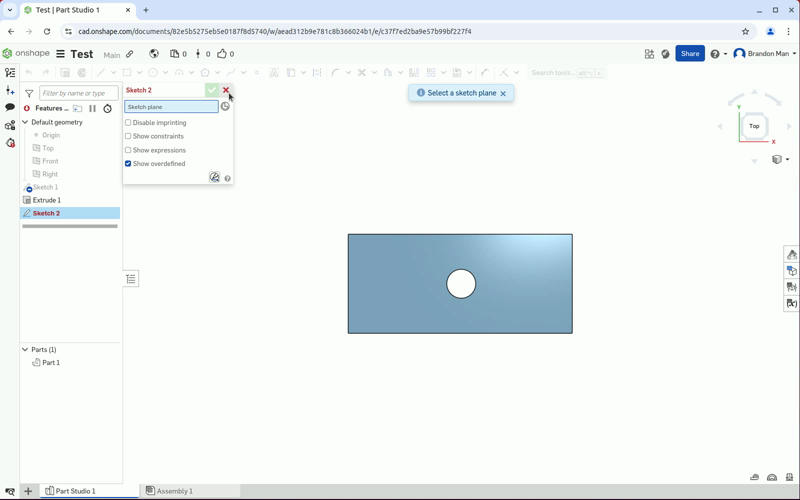
mouse_move(73, 150)
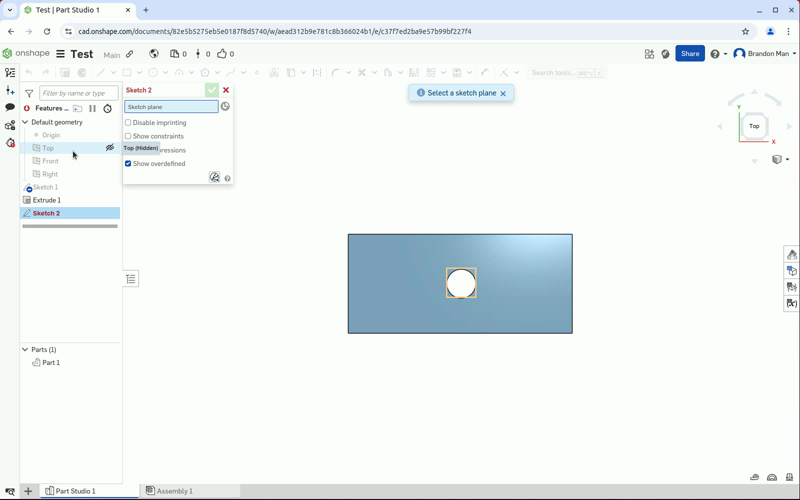
click(73, 150)
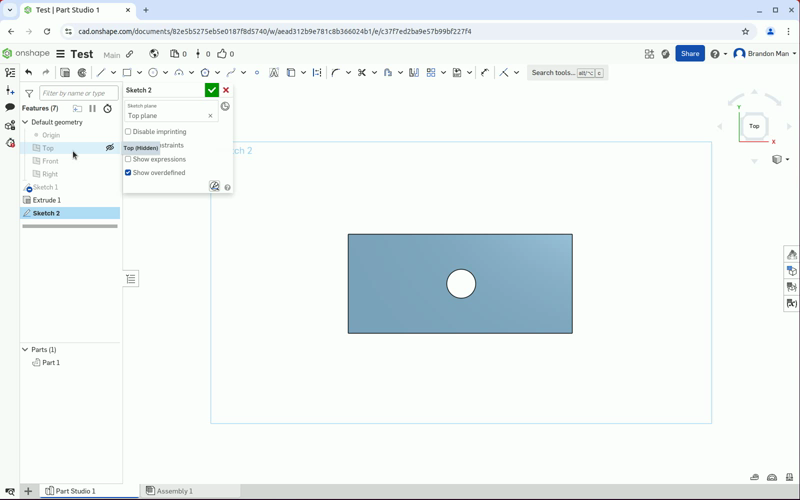
mouse_move(73, 352)
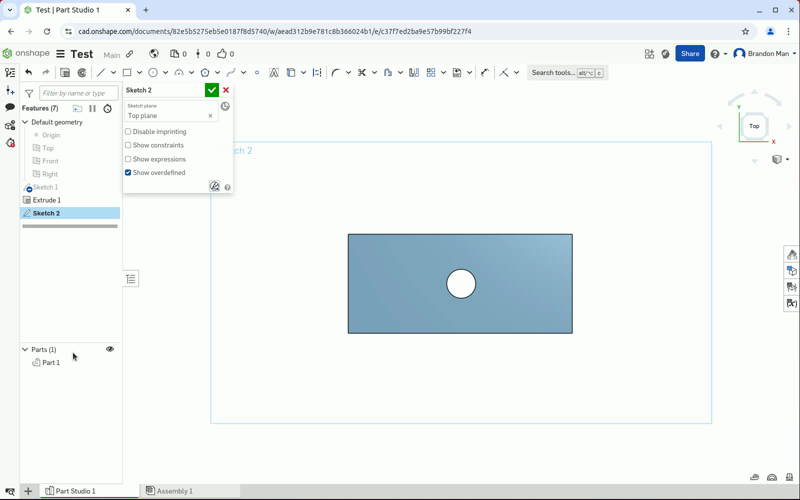
key(y)
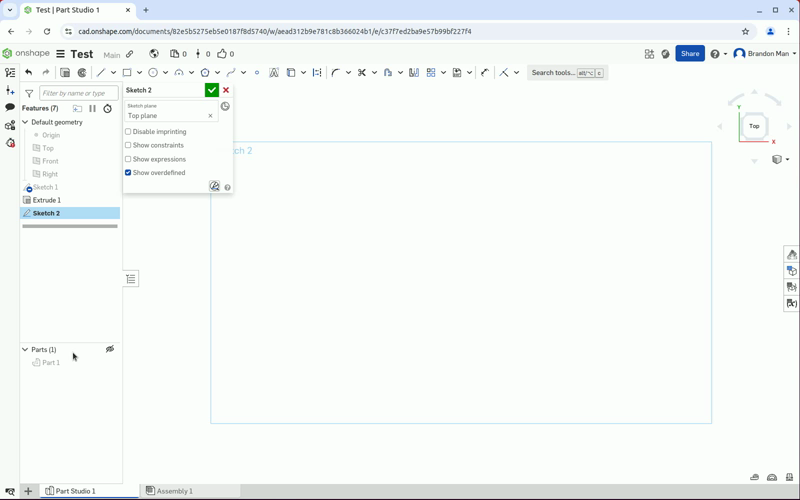
key(c)
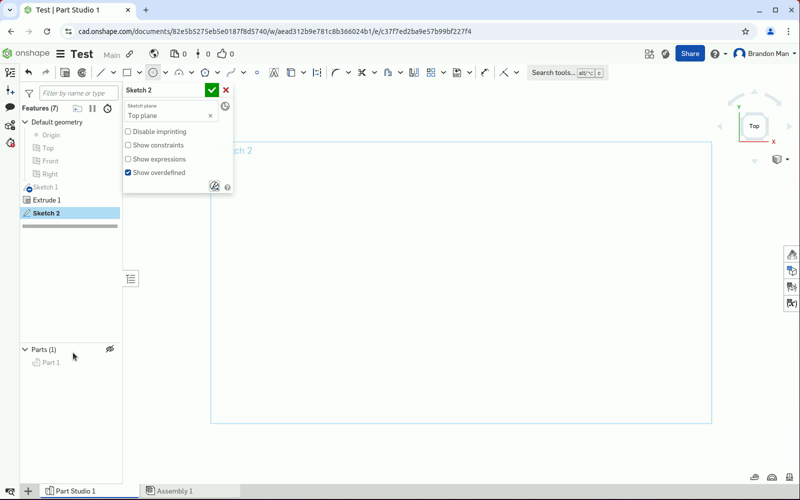
key_down(shift)
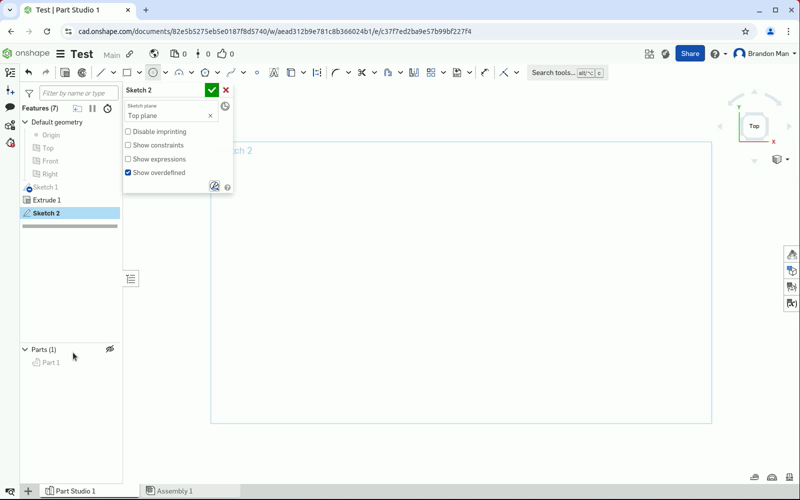
mouse_move(461, 282)
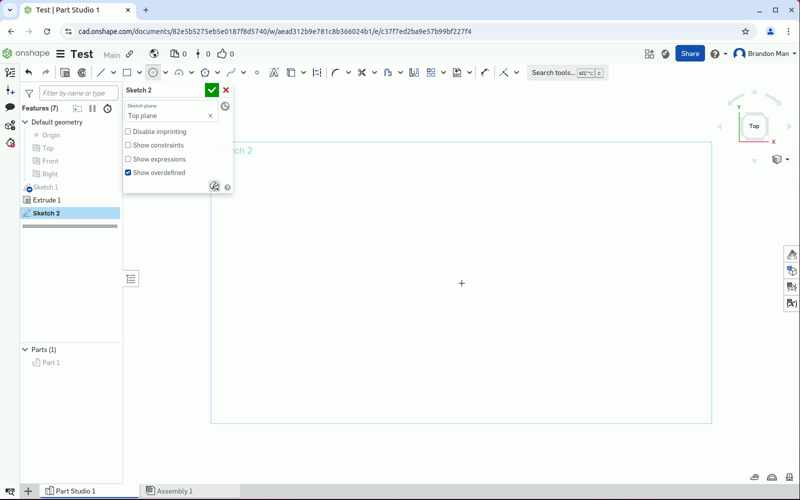
click(461, 282)
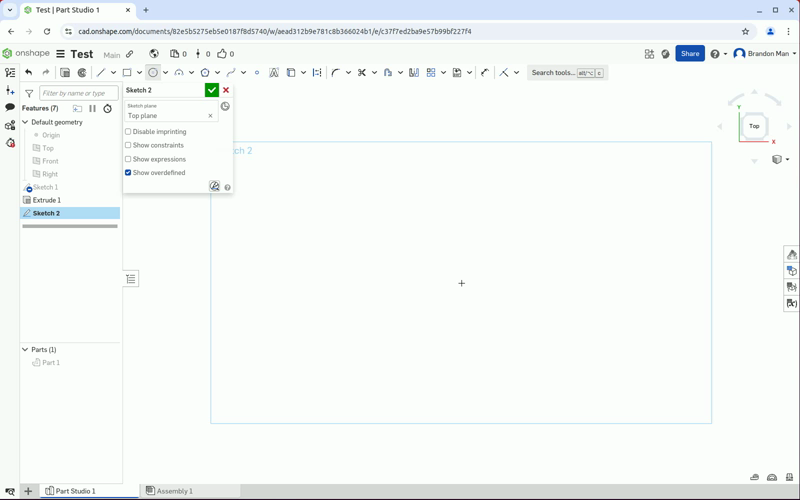
key_up(shift)
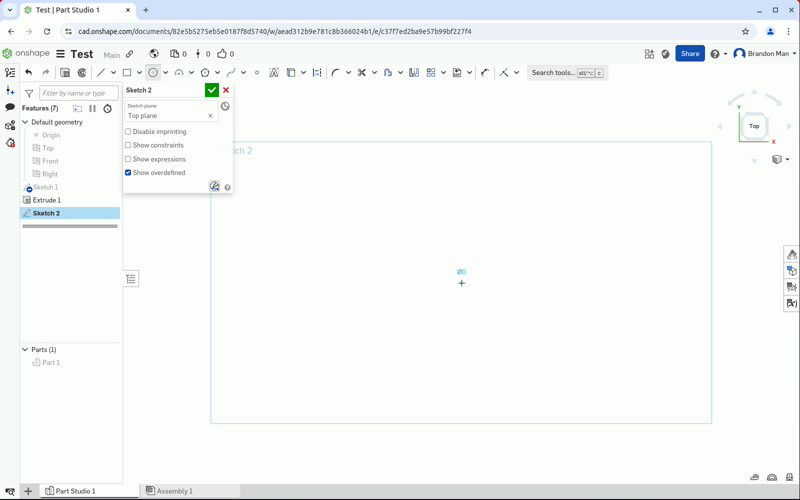
mouse_move(477, 282)
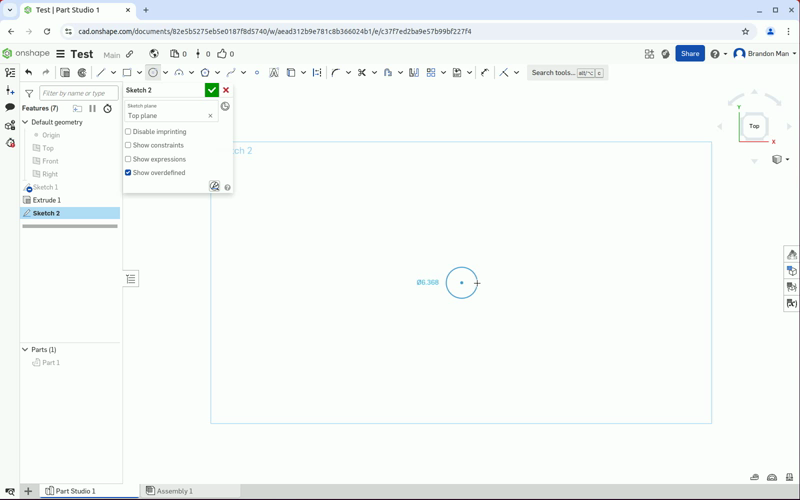
click(477, 282)
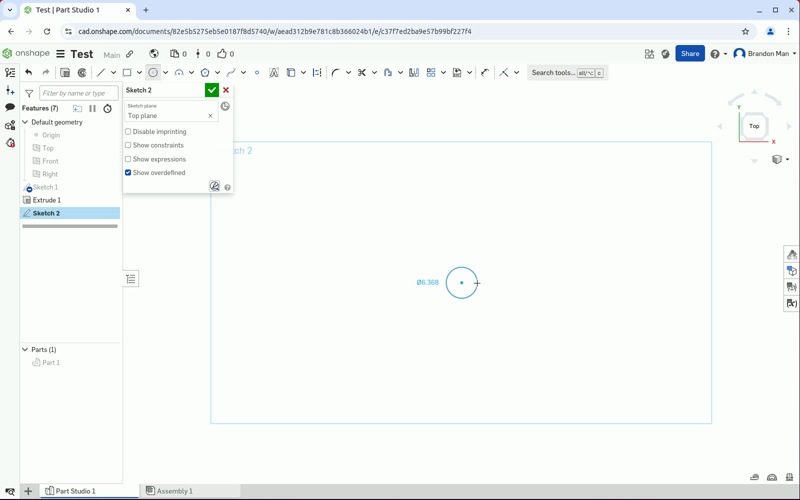
key(esc)
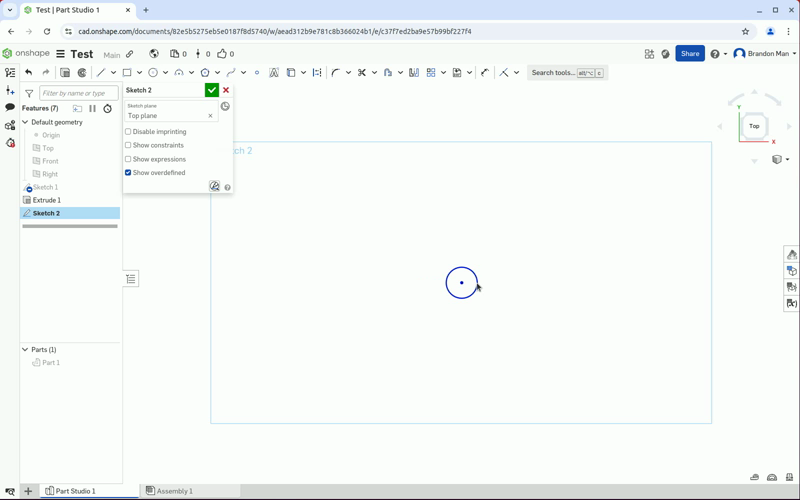
mouse_move(457, 290)
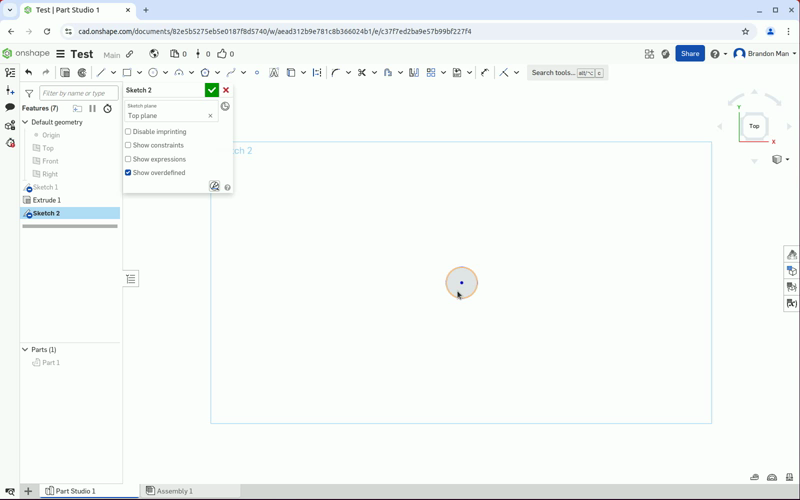
scroll(6)
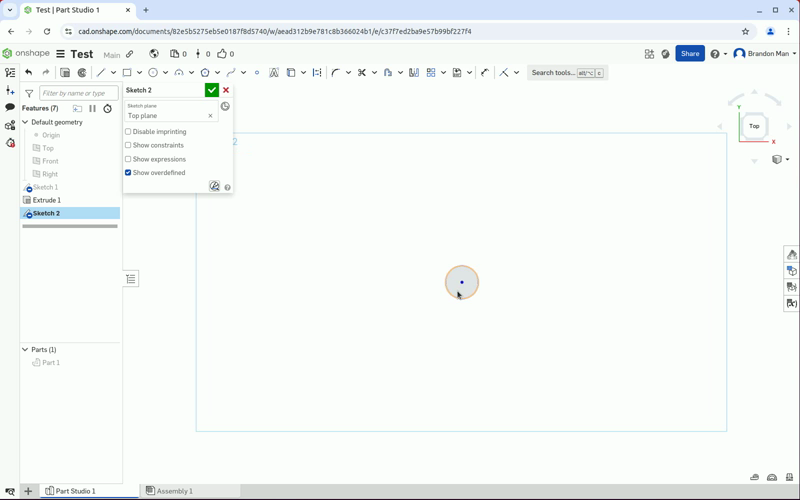
scroll(6)
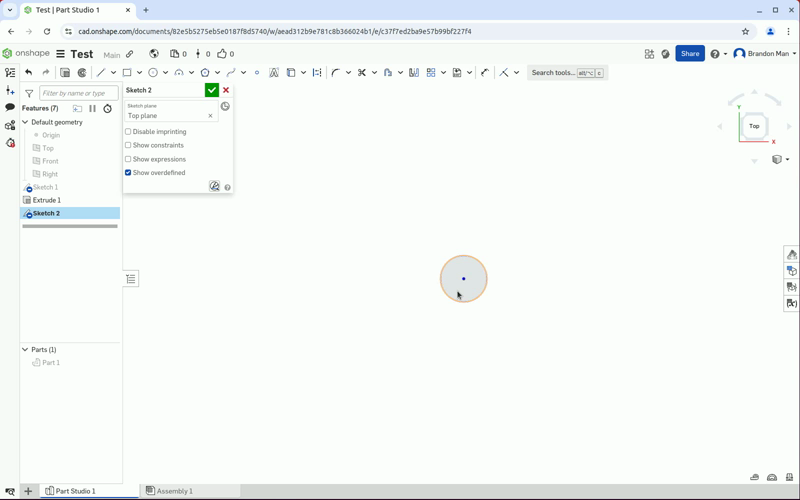
scroll(6)
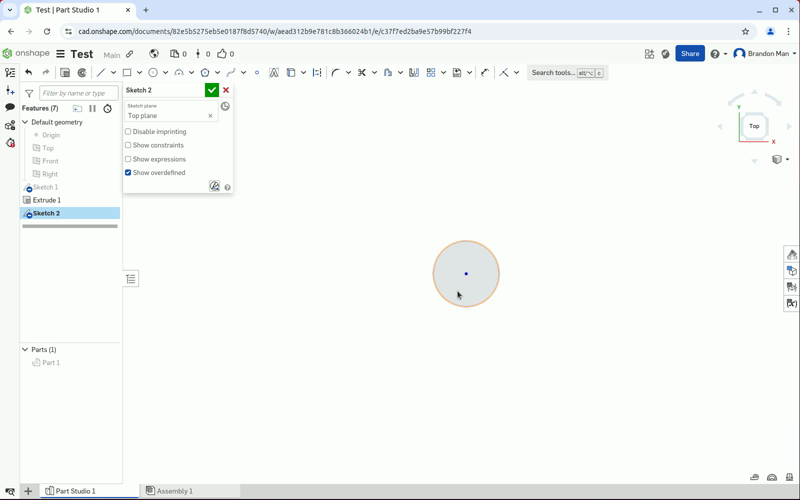
scroll(6)
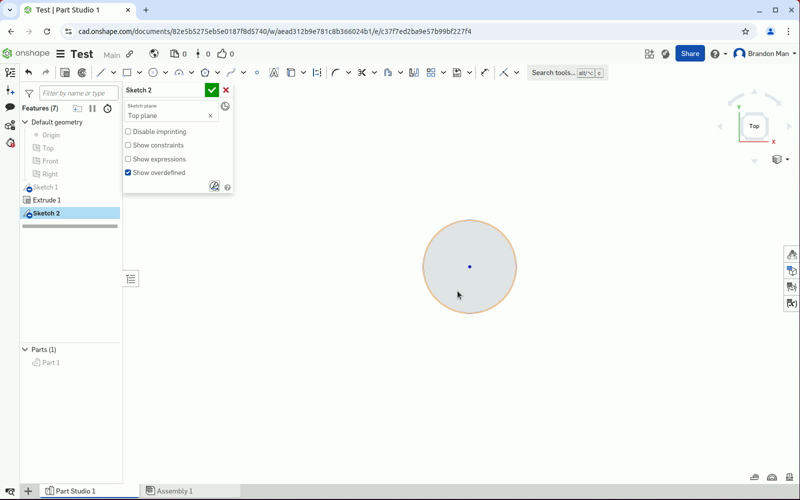
scroll(6)
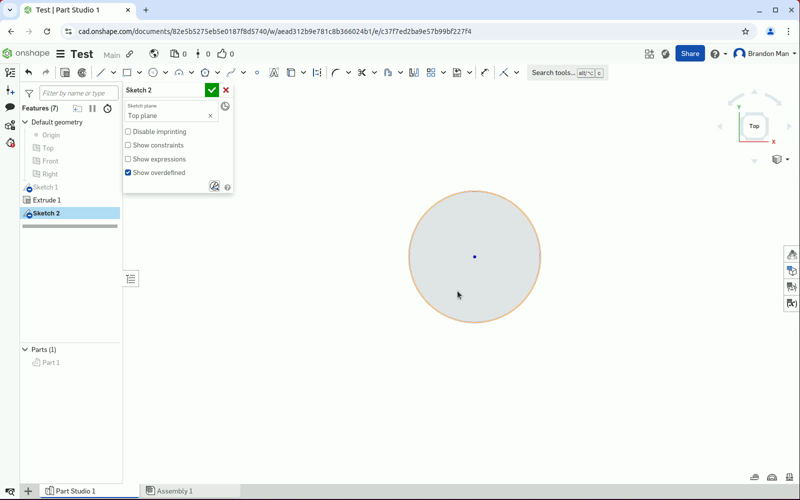
scroll(6)
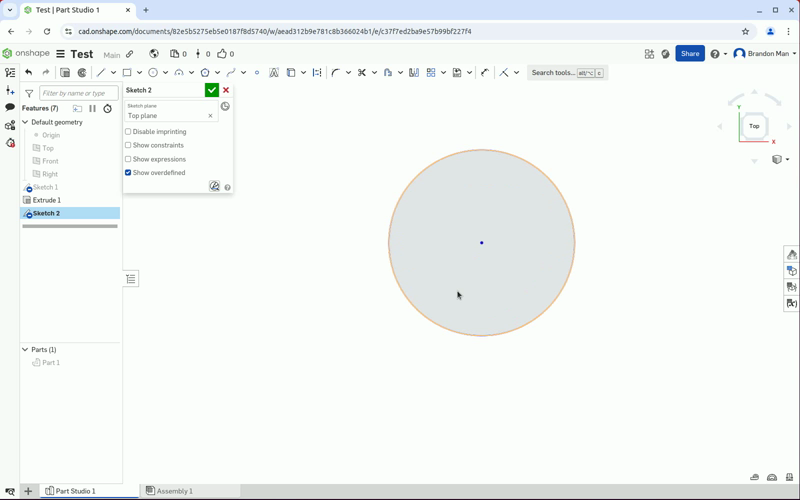
scroll(6)
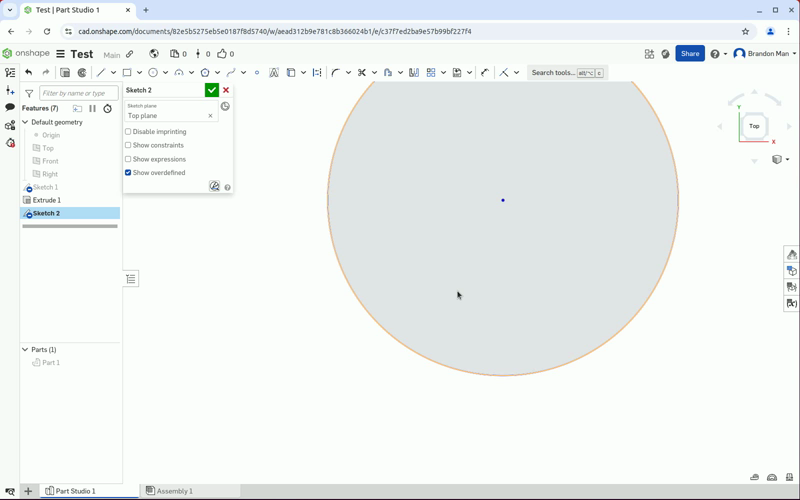
click(457, 290)
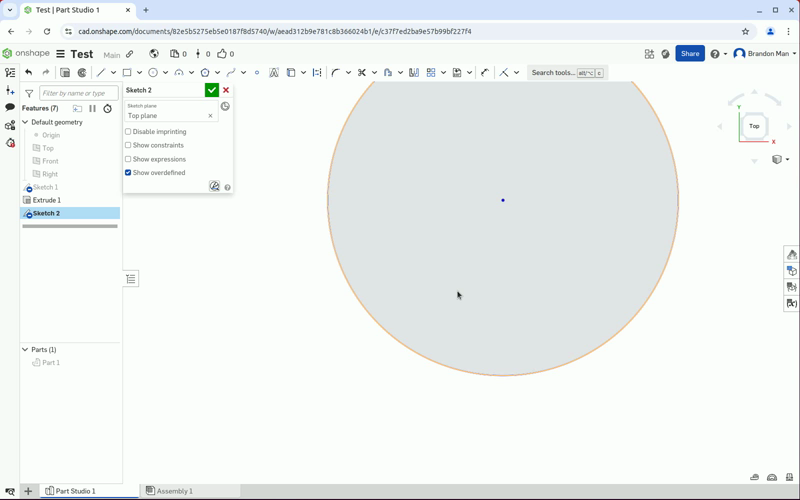
scroll(-6)
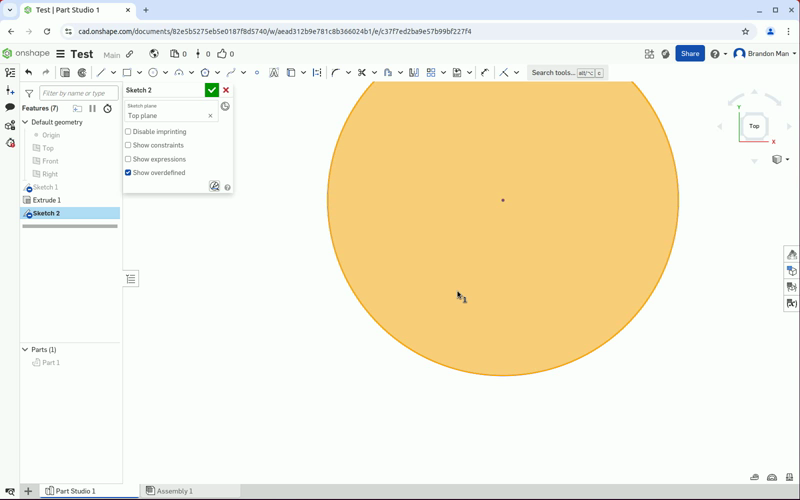
scroll(-6)
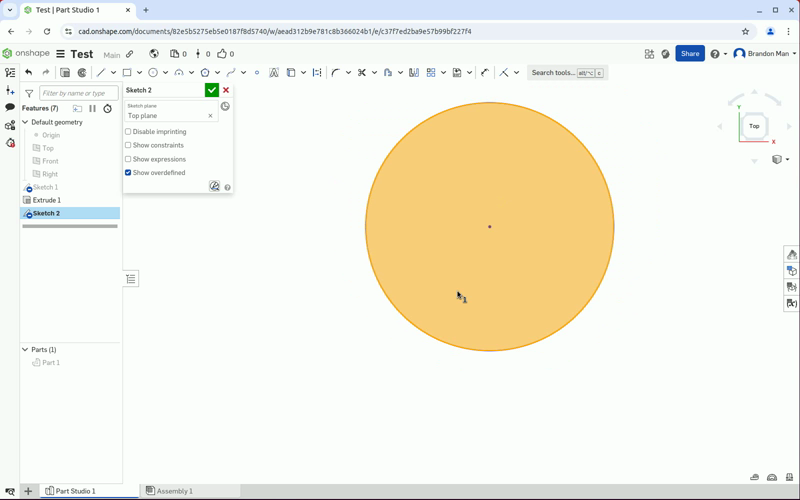
scroll(-6)
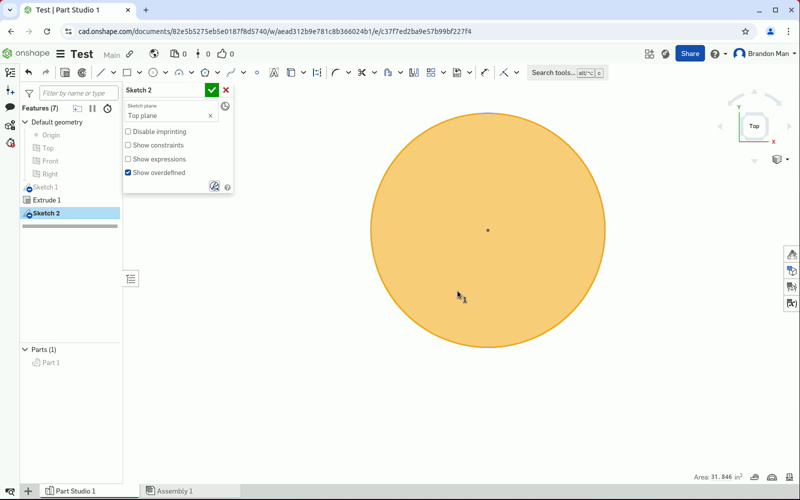
scroll(-6)
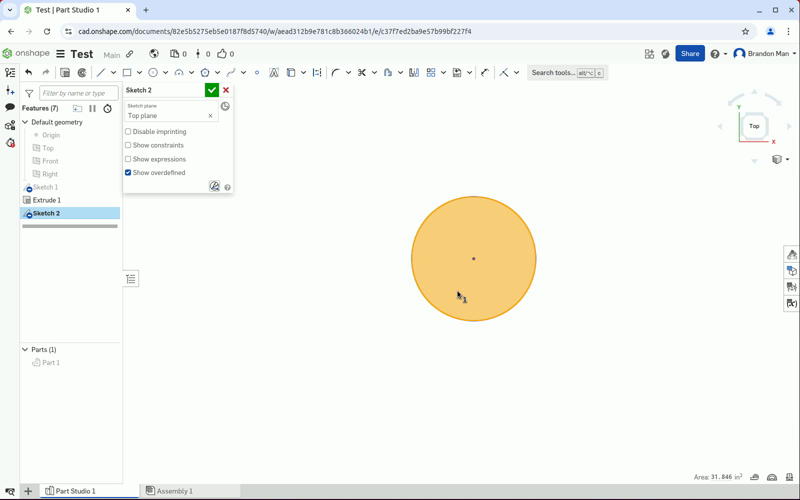
scroll(-6)
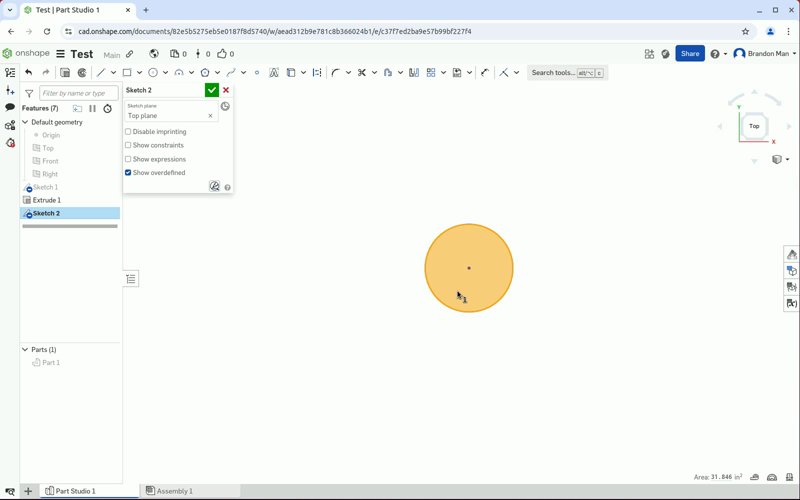
scroll(-6)
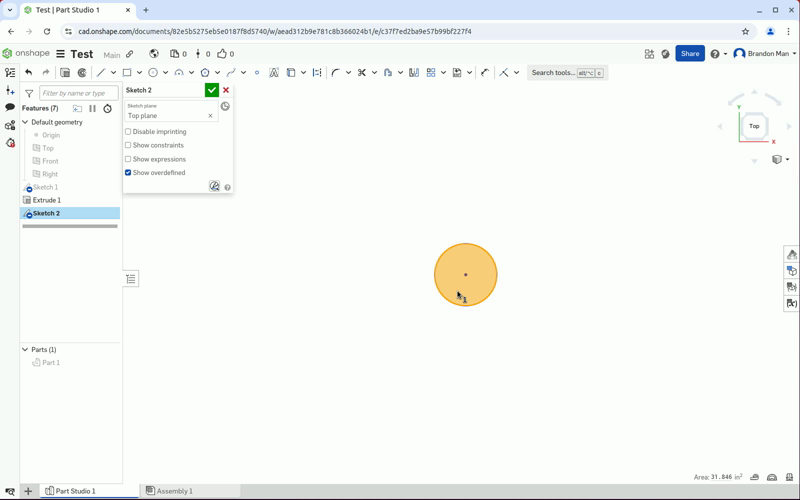
scroll(-6)
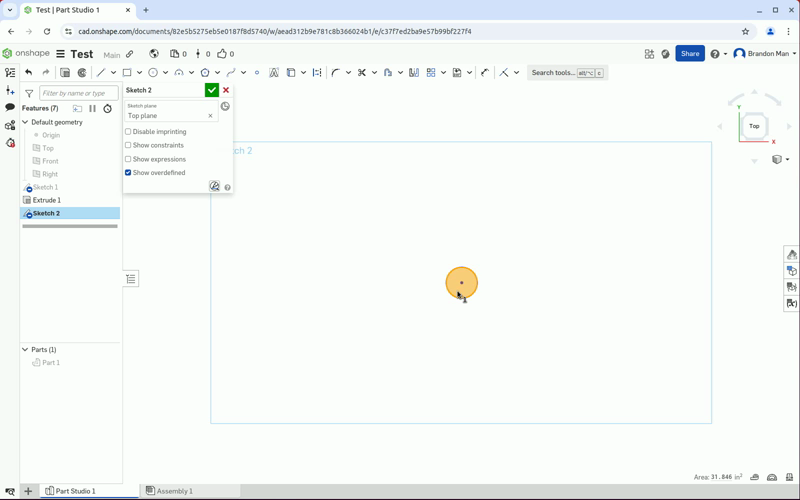
mouse_move(73, 352)
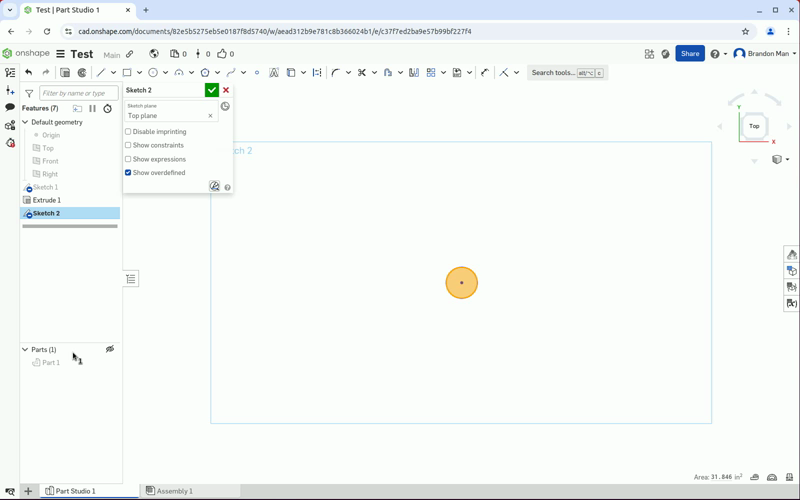
key(shift+y)
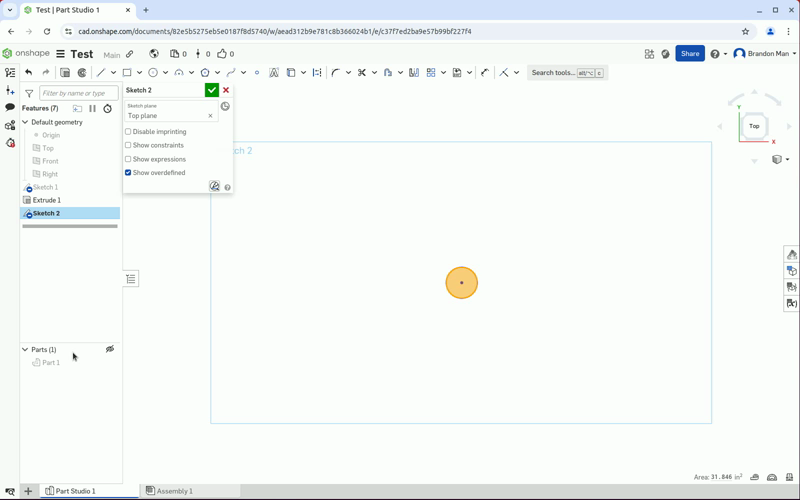
key(shift+e)
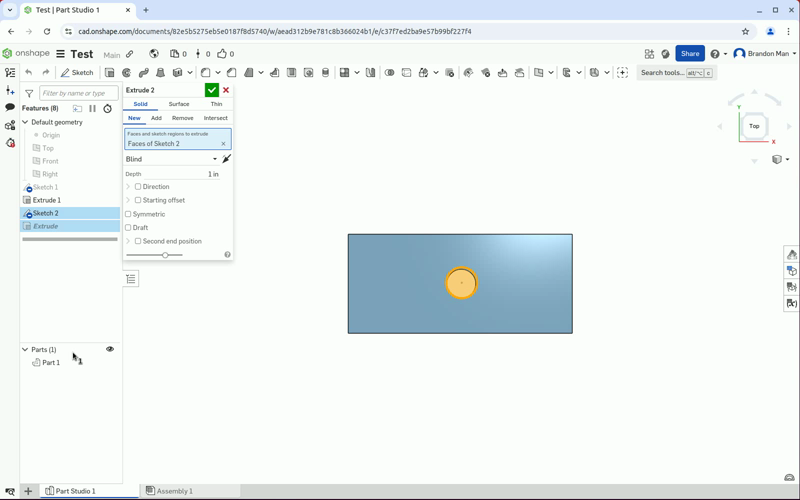
mouse_move(143, 106)
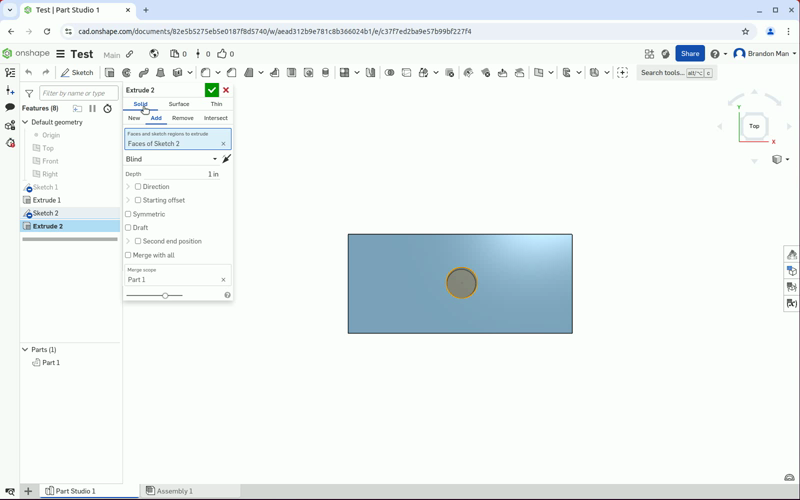
click(143, 106)
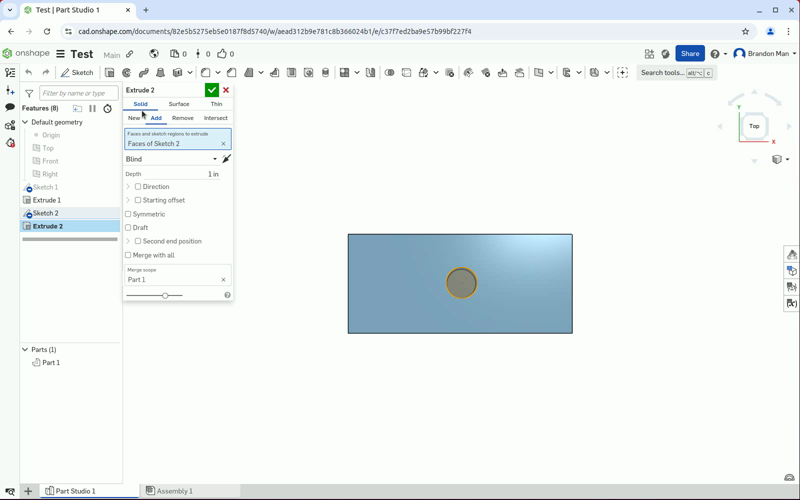
mouse_move(137, 120)
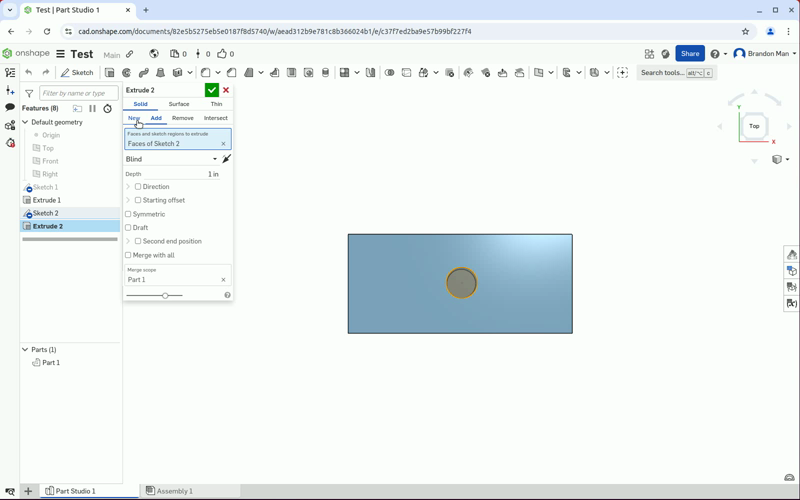
click(137, 120)
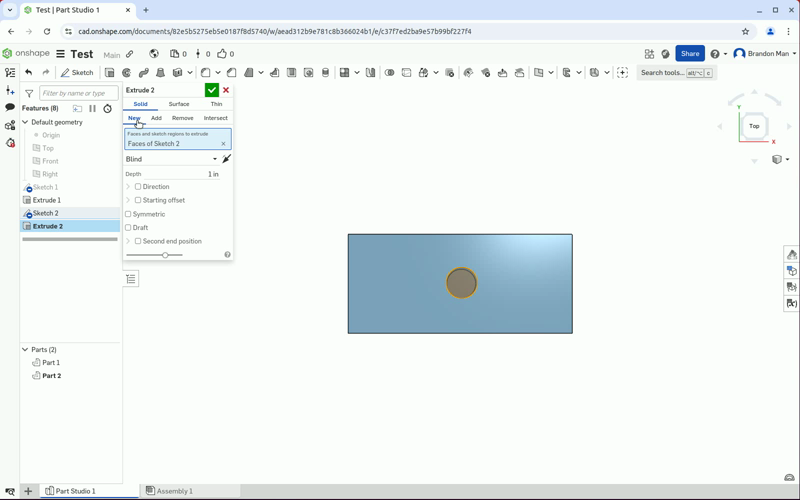
key(tab, 4)
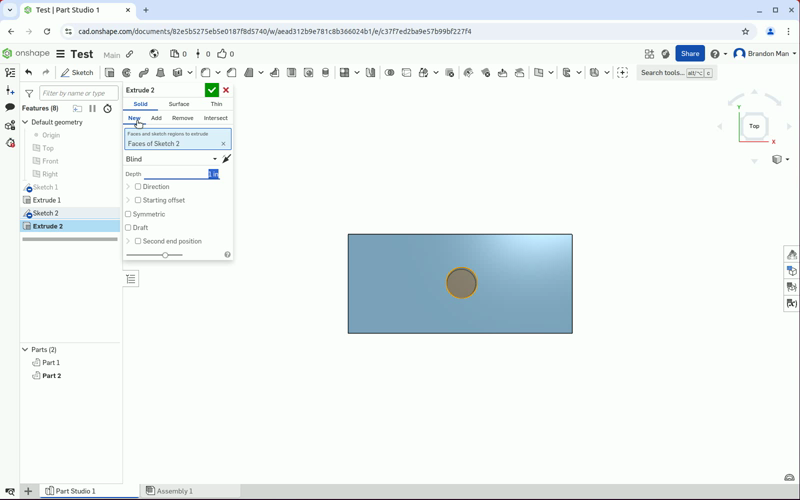
text(5.536)
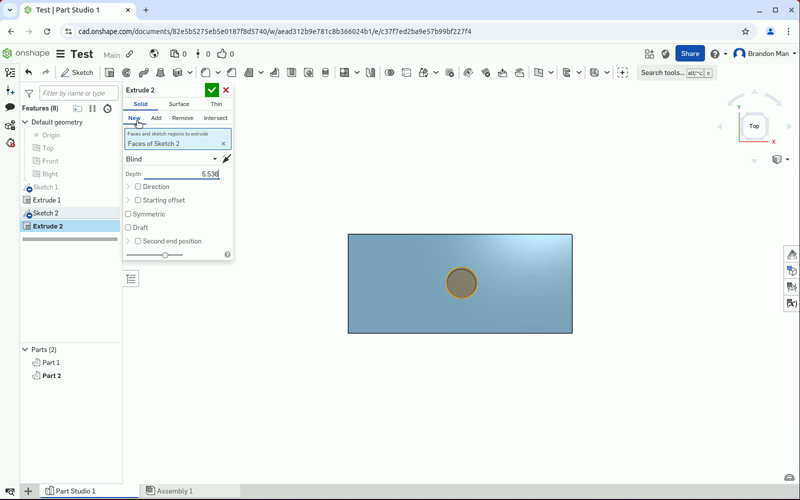
key(enter)
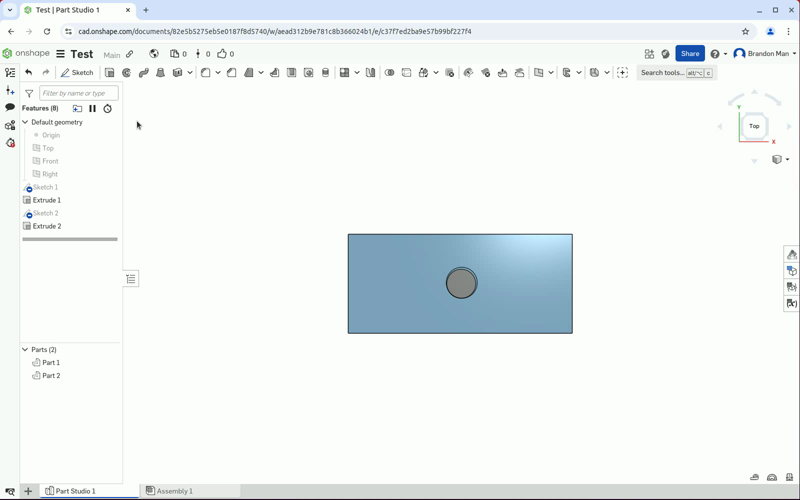
key(shift+h)
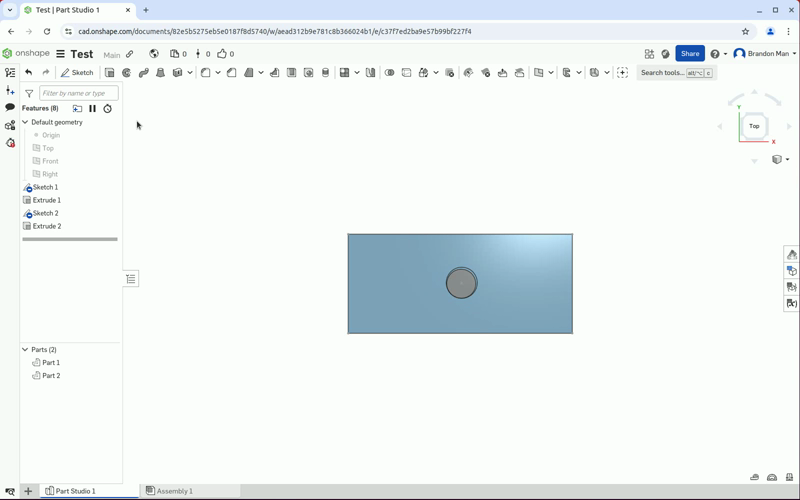
key(shift+h)
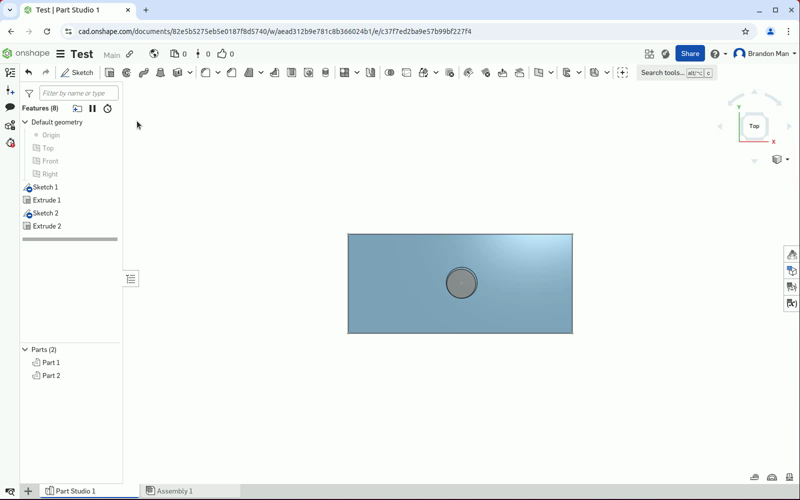
key(shift+7)
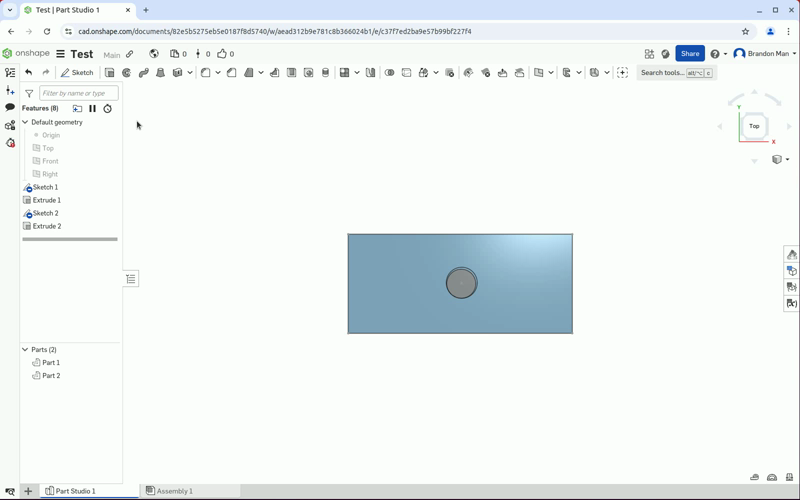
key(up, 3)
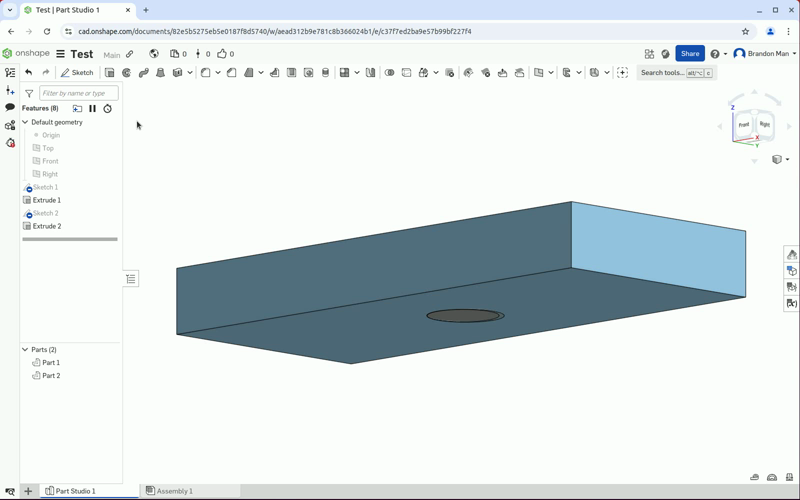
key(left, 3)
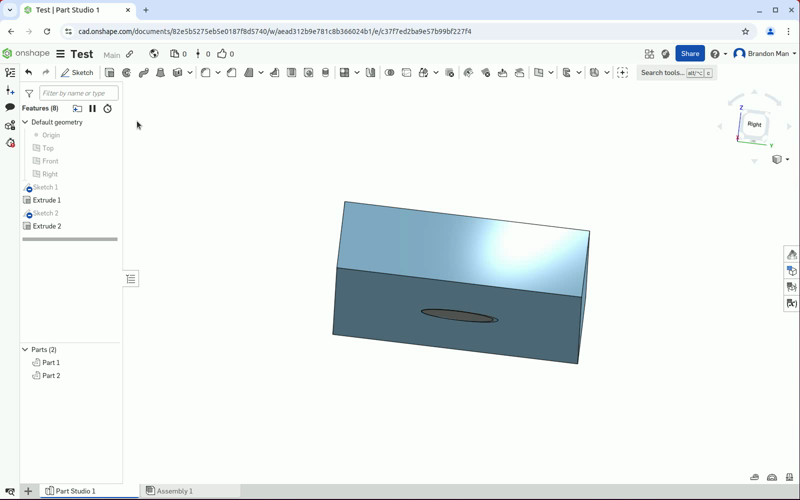
key(right, 3)
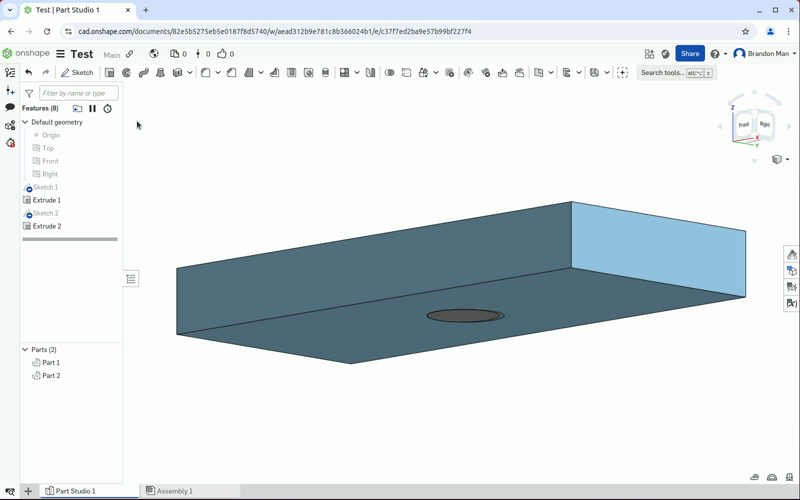
key(down, 3)
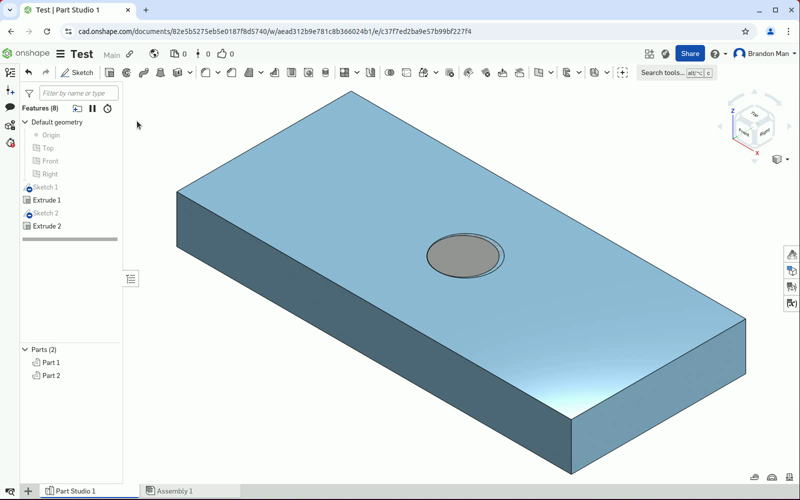
mouse_move(73, 189)
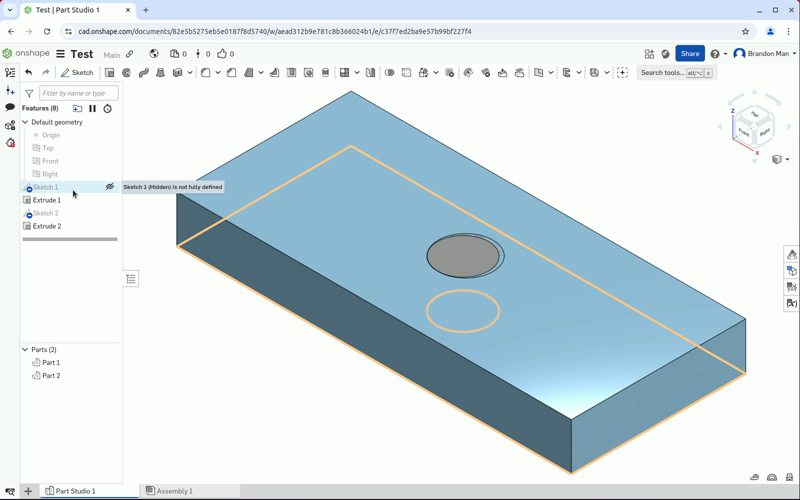
click(73, 189)